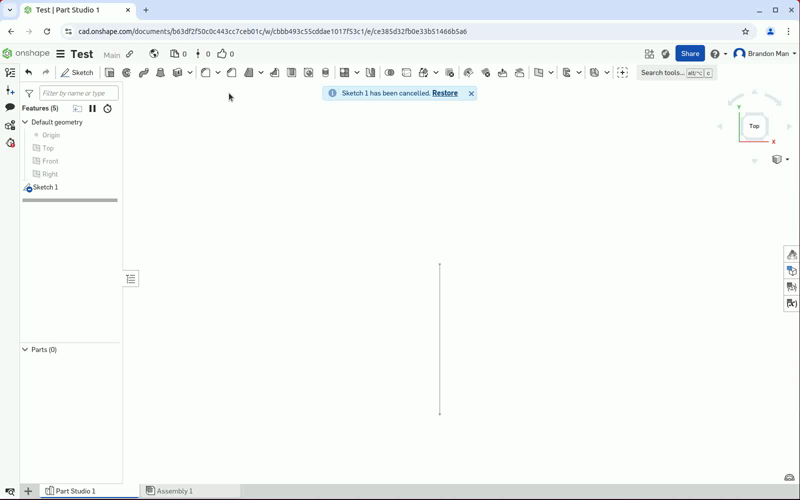
key(shift+h)
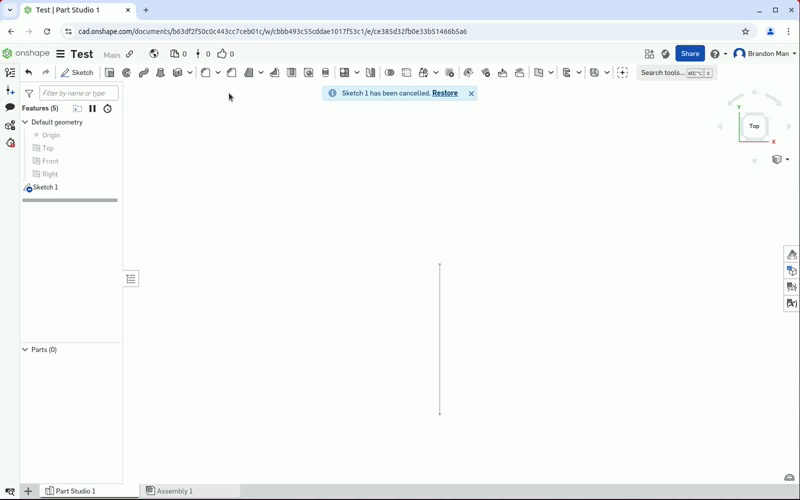
key(shift+s)
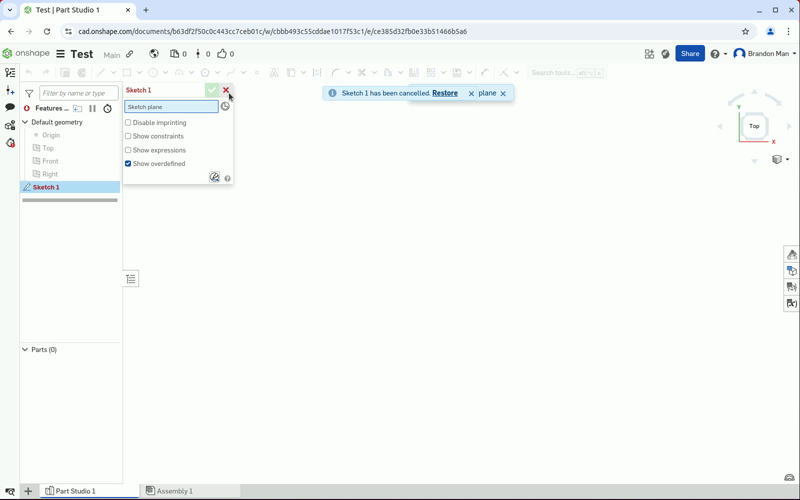
mouse_move(73, 150)
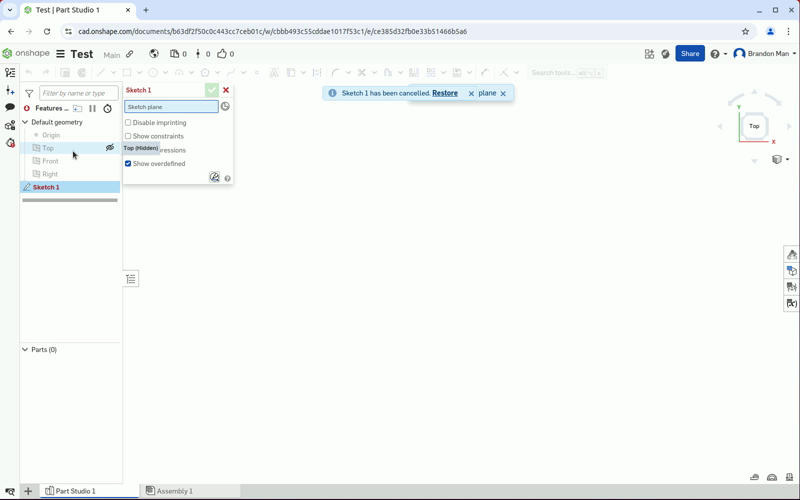
click(73, 150)
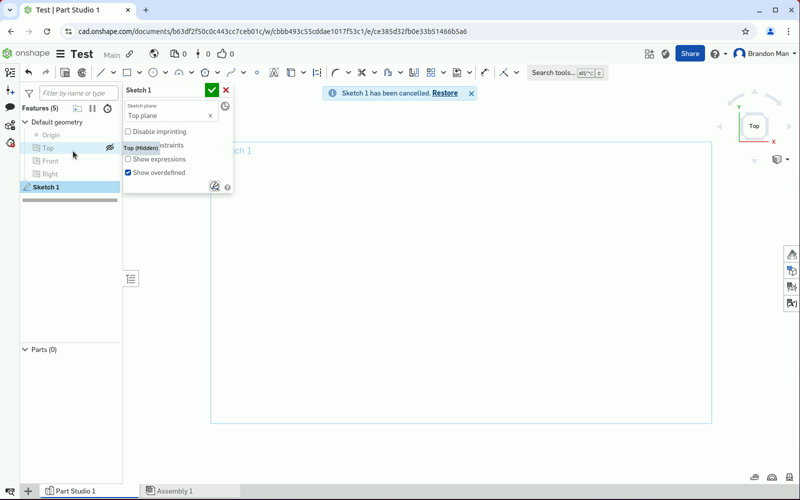
mouse_move(73, 352)
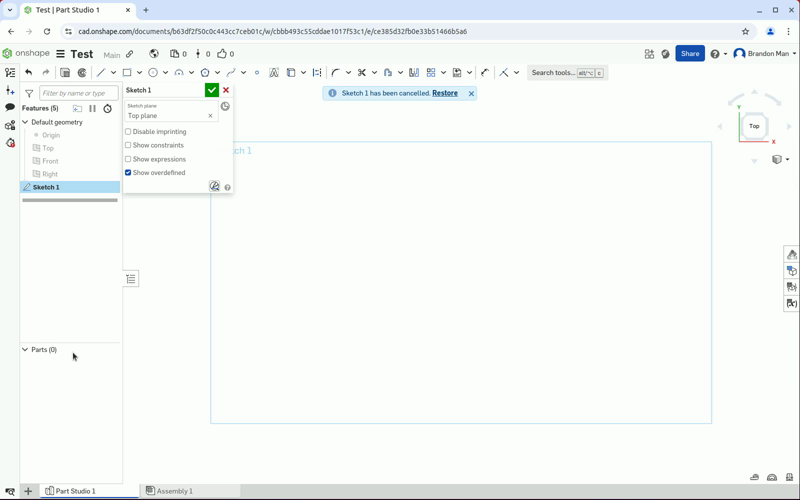
key(y)
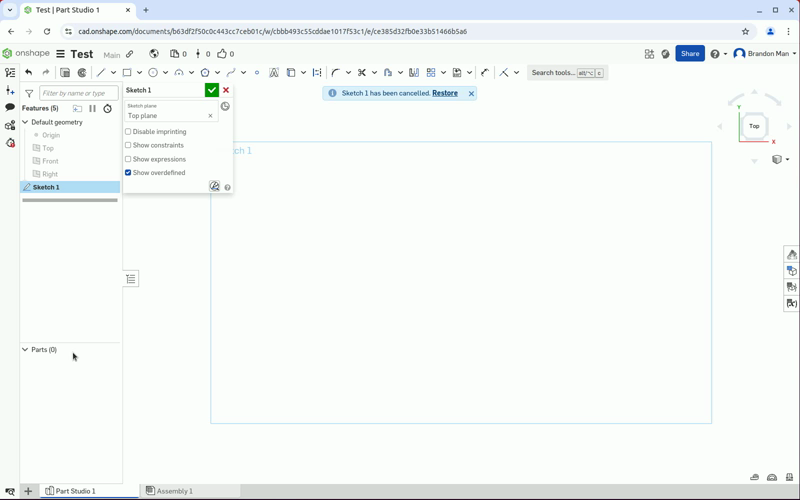
key(l)
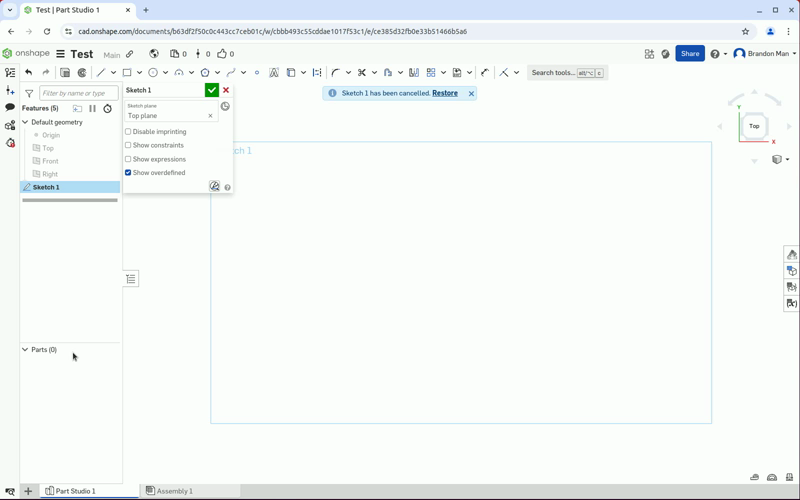
key_down(shift)
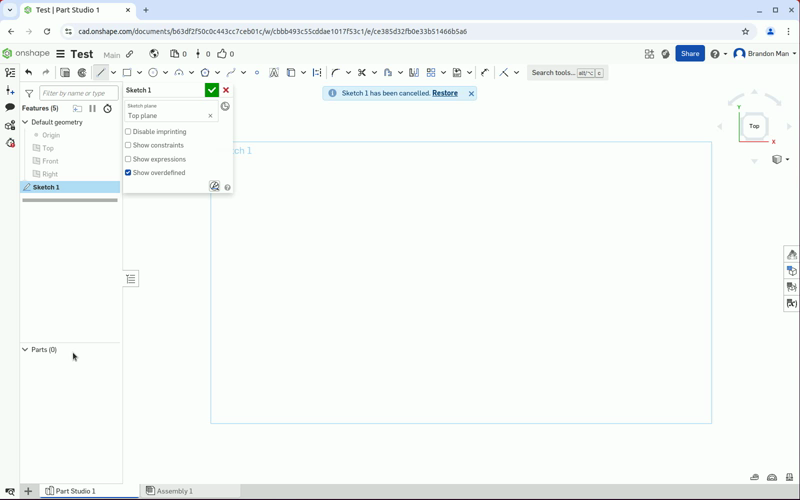
mouse_move(460, 282)
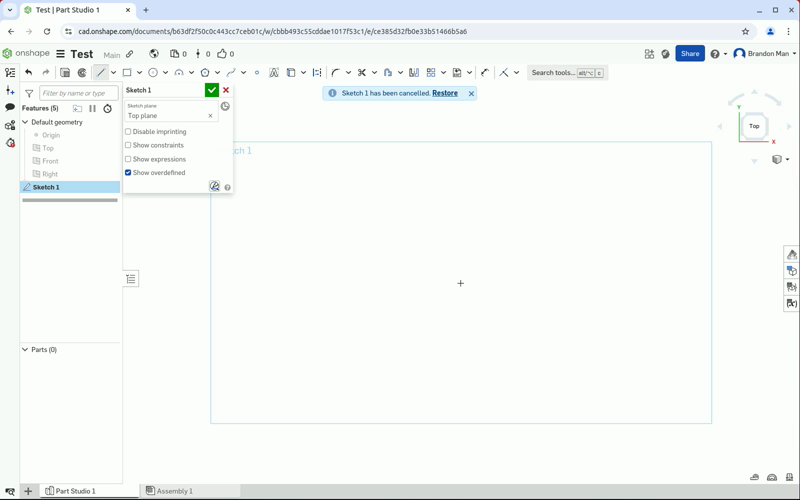
click(460, 282)
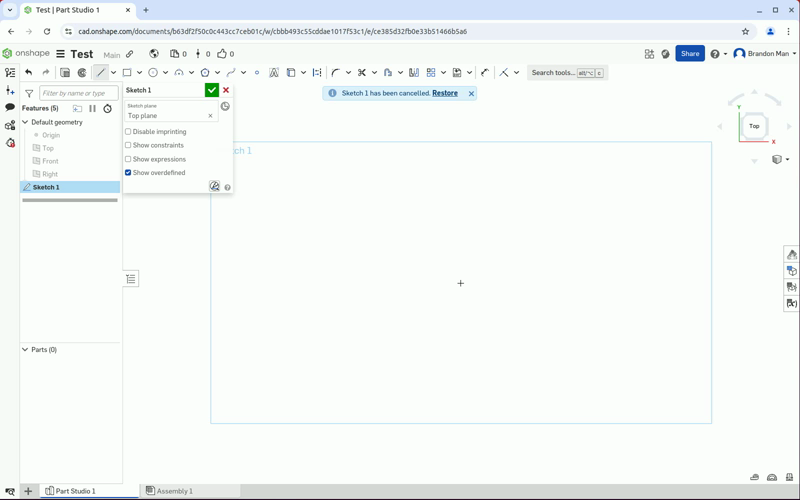
key_up(shift)
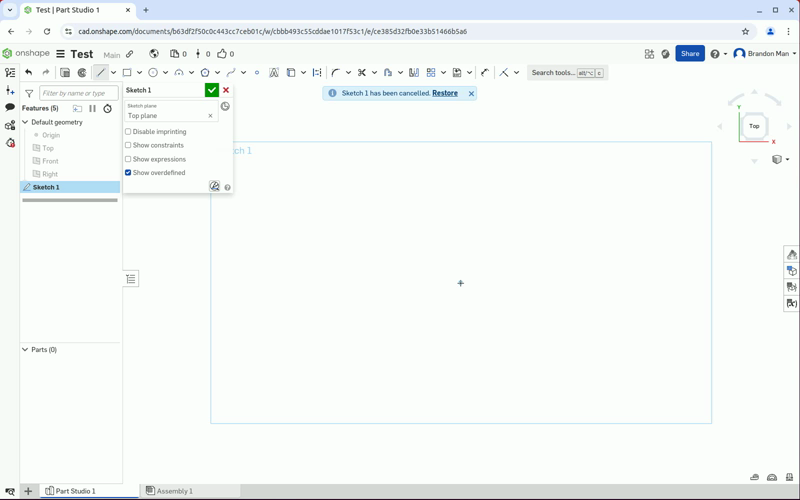
key_down(shift)
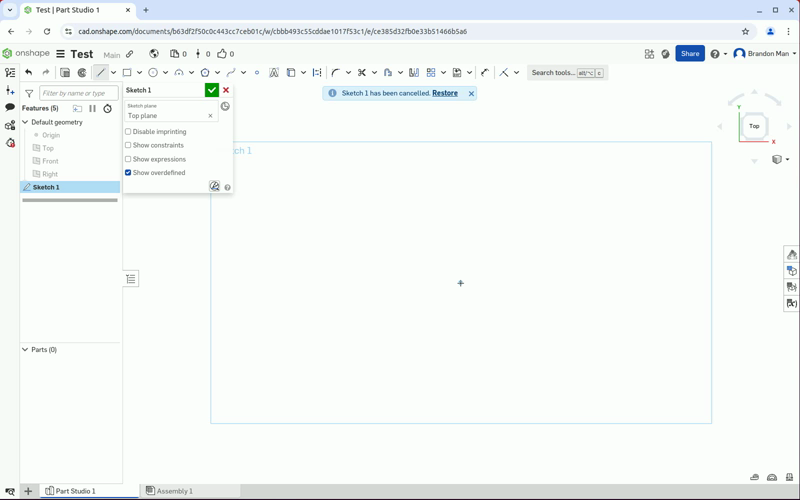
mouse_move(562, 282)
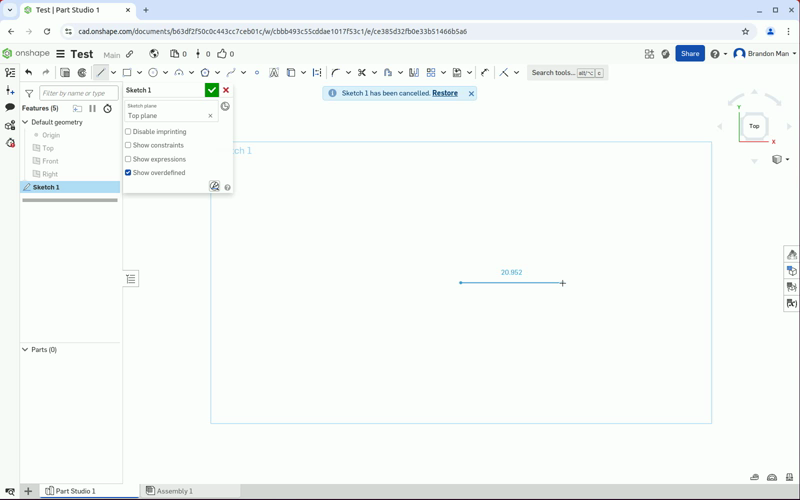
click(562, 282)
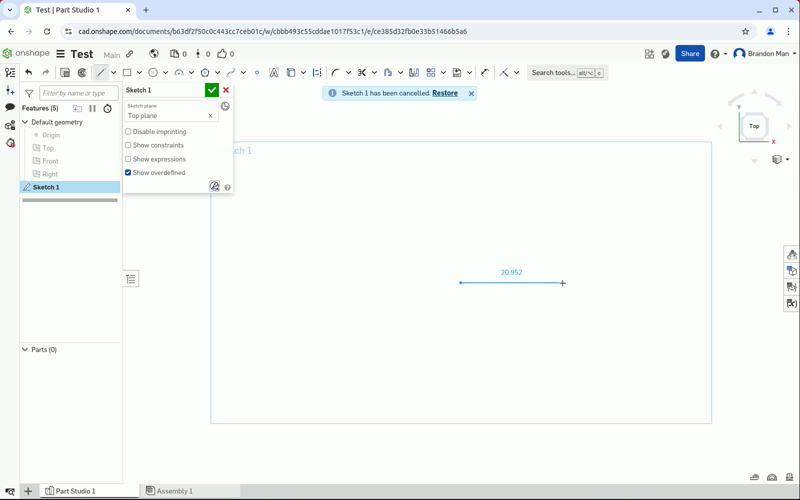
key_up(shift)
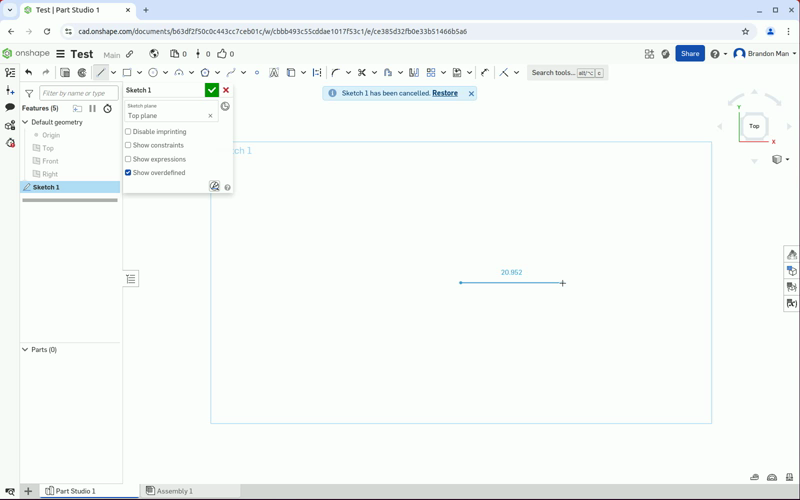
key_down(shift)
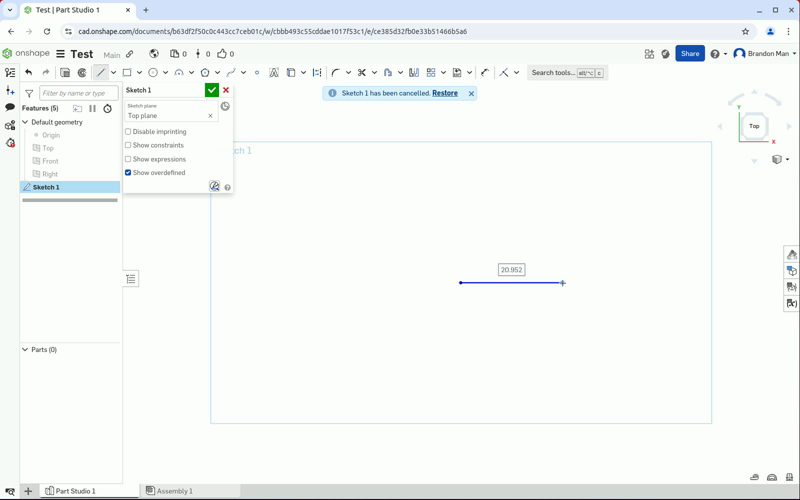
mouse_move(589, 282)
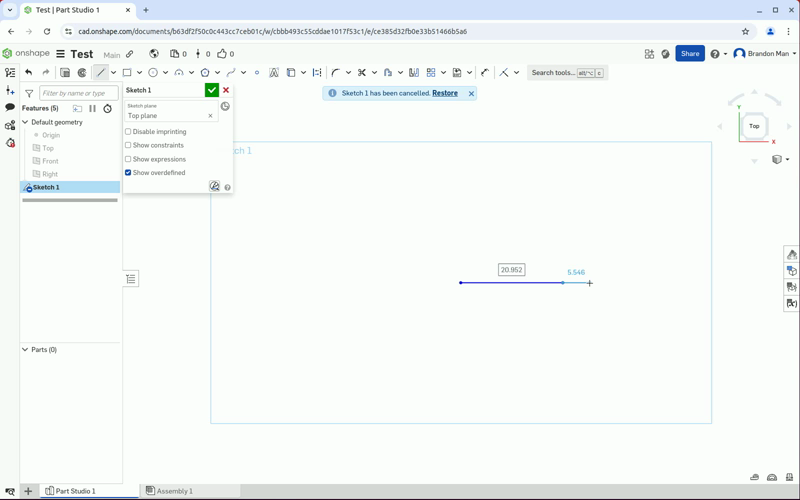
mouse_move(562, 249)
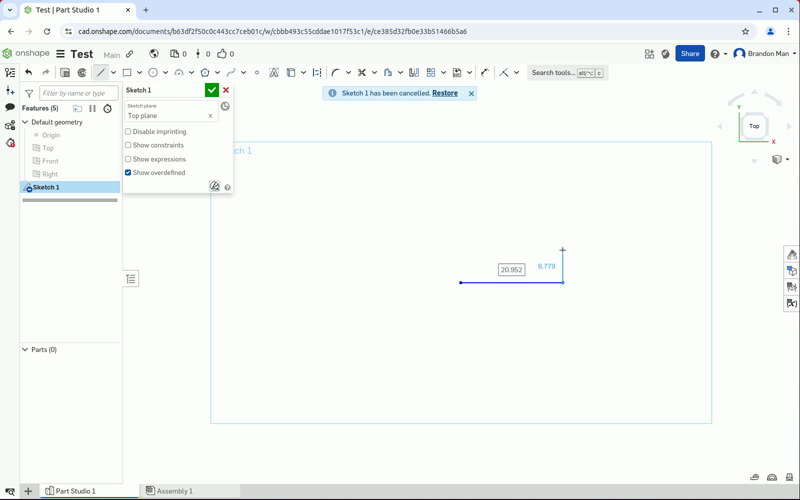
click(562, 249)
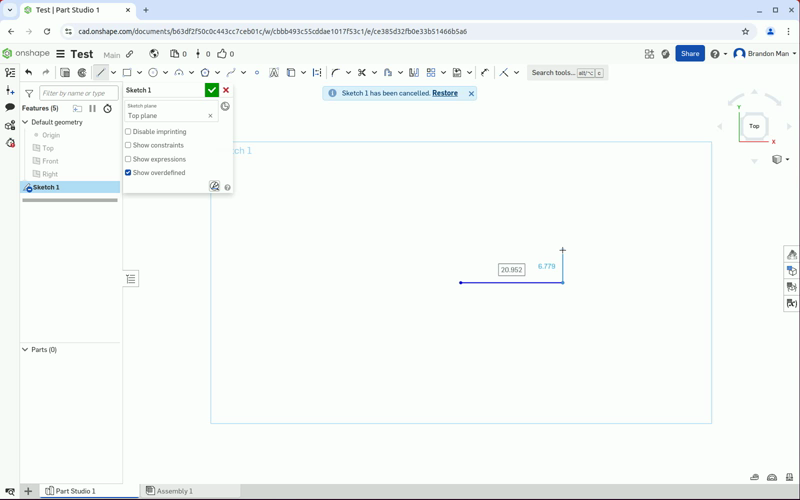
key_up(shift)
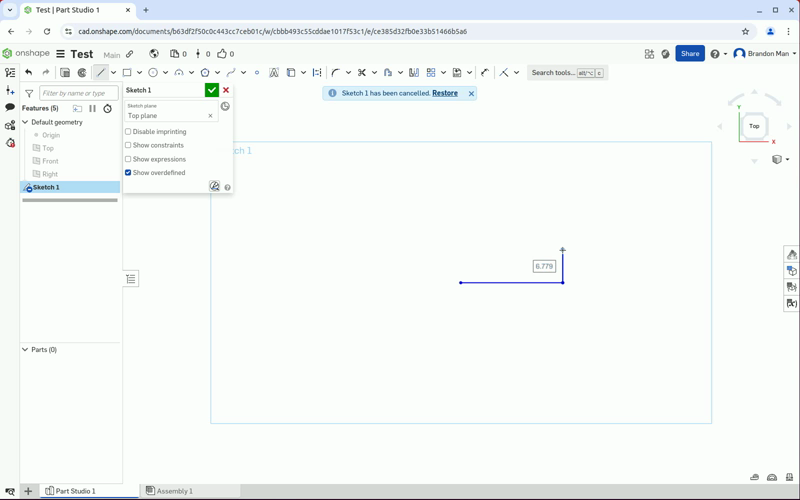
key_down(shift)
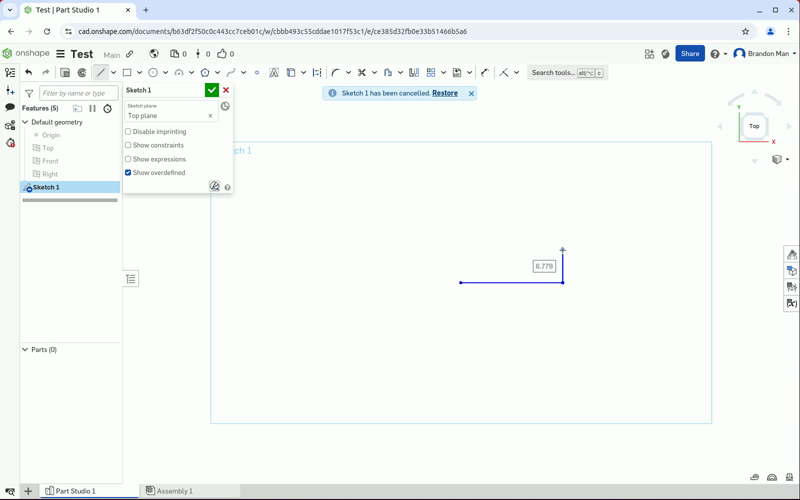
mouse_move(589, 249)
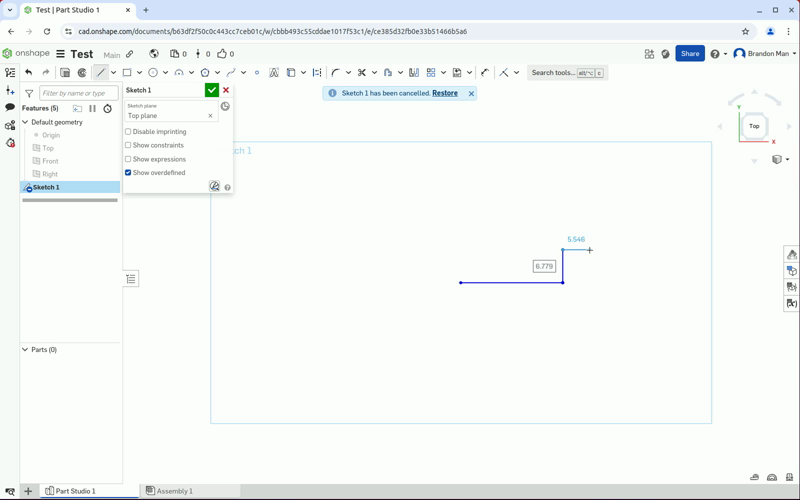
mouse_move(505, 249)
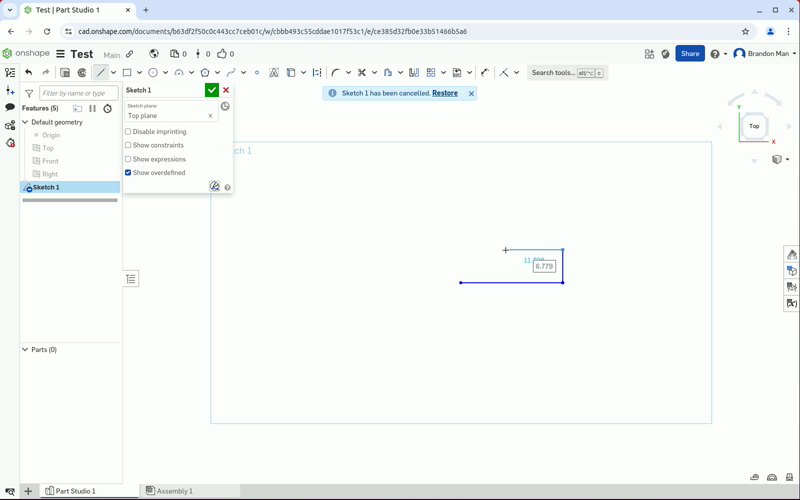
click(505, 249)
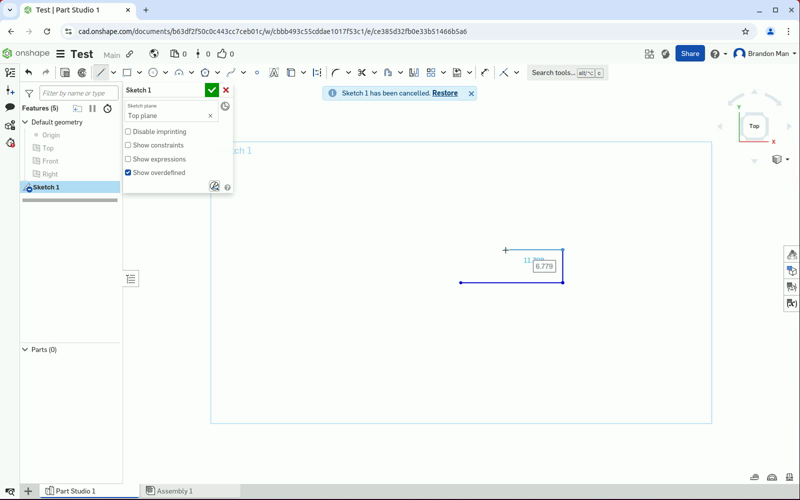
key_up(shift)
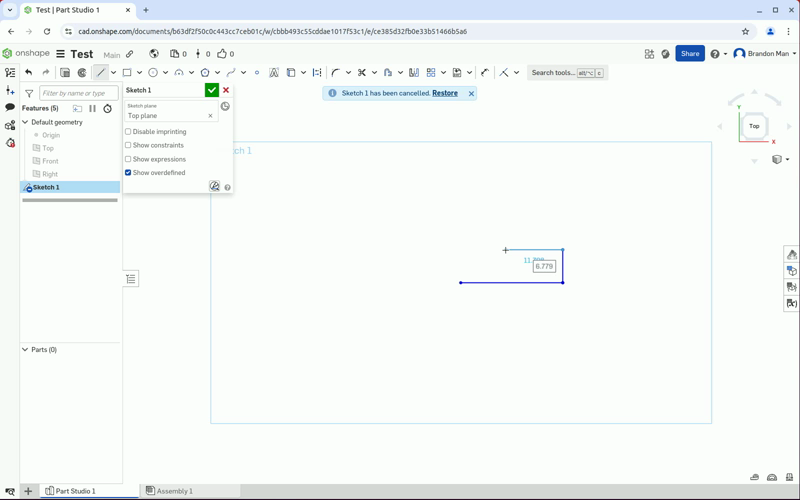
key_down(shift)
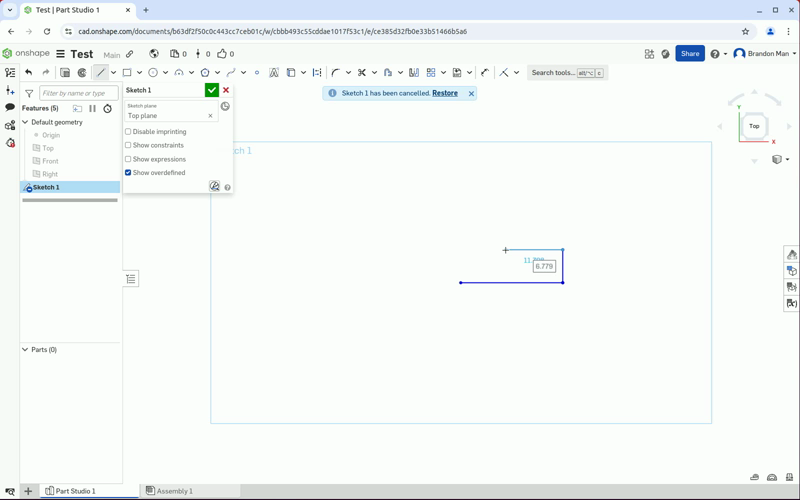
mouse_move(505, 170)
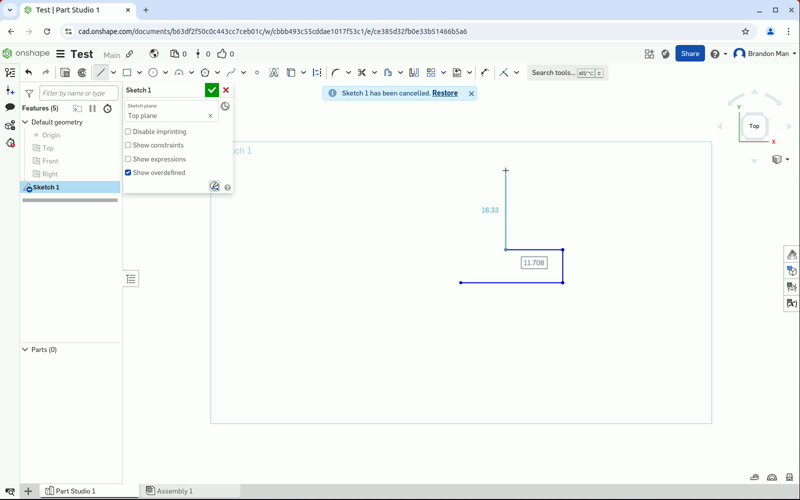
click(505, 170)
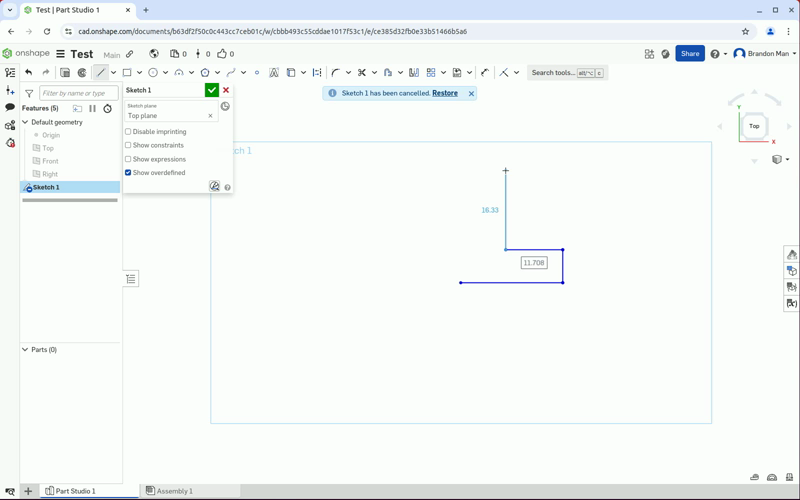
key_up(shift)
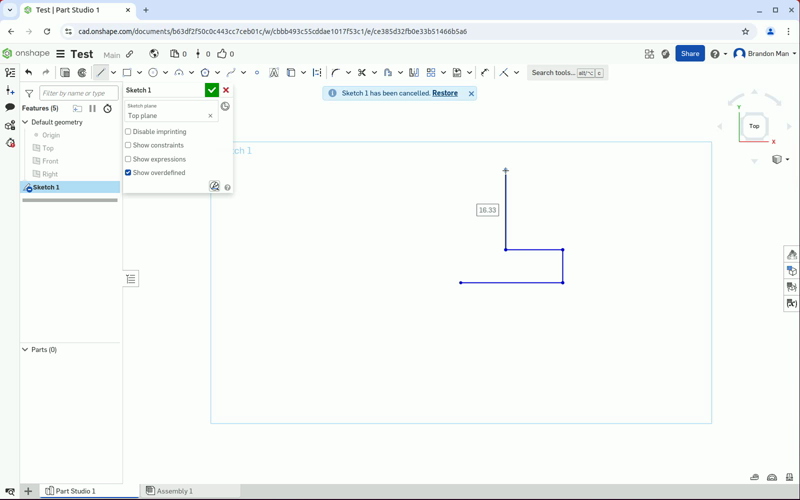
key_down(shift)
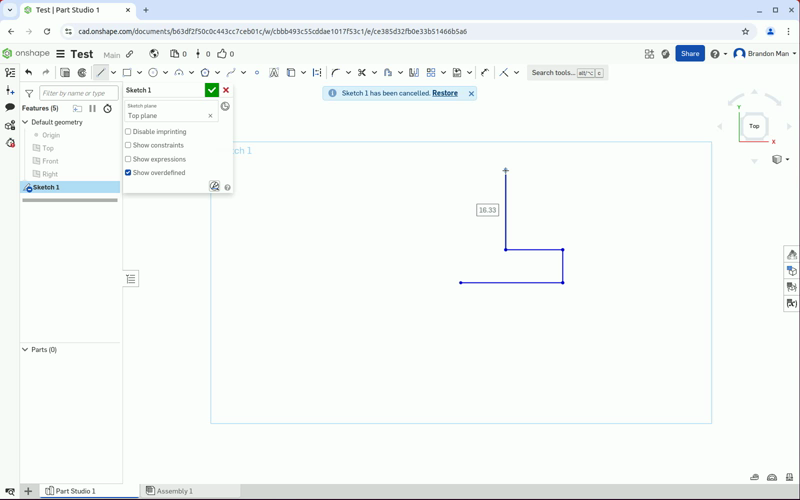
mouse_move(535, 170)
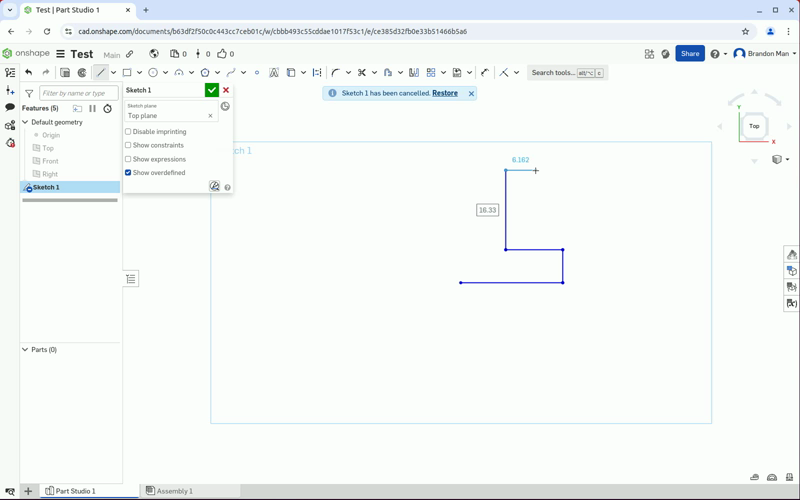
mouse_move(460, 170)
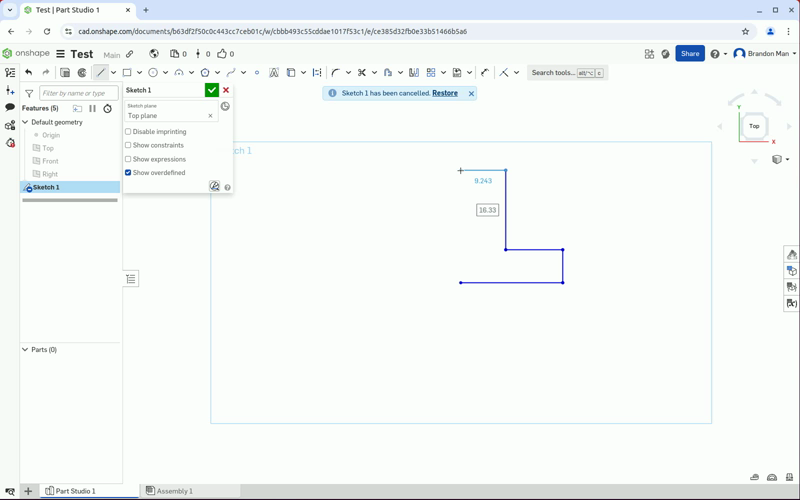
click(460, 170)
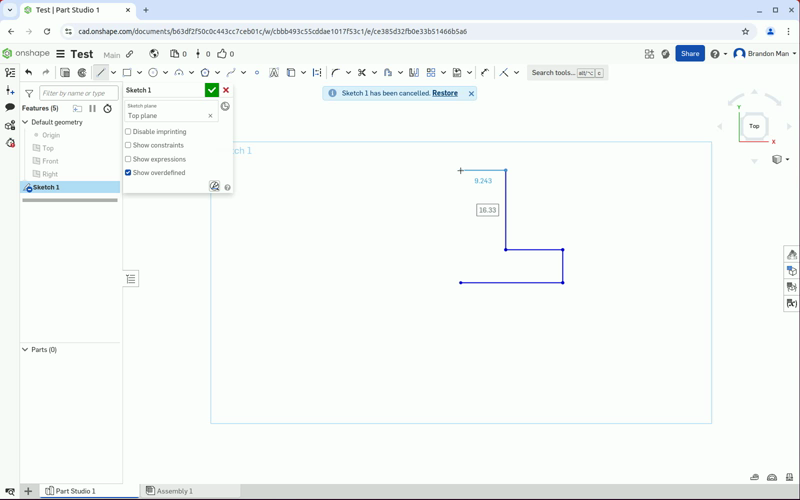
key_up(shift)
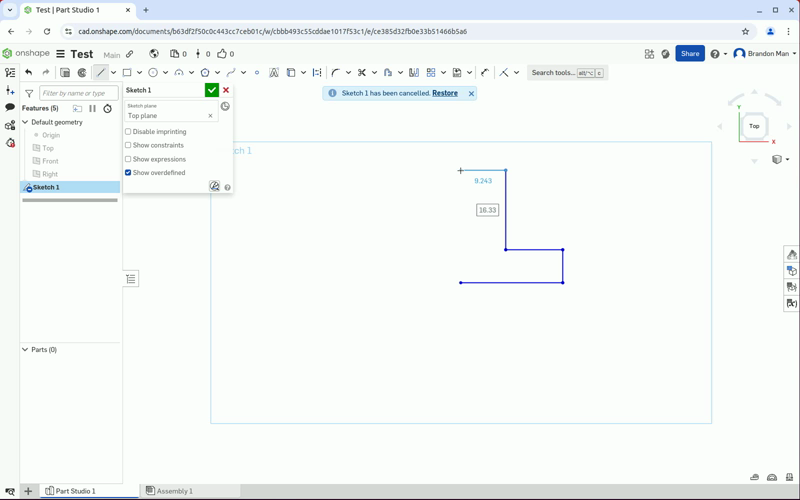
key_down(shift)
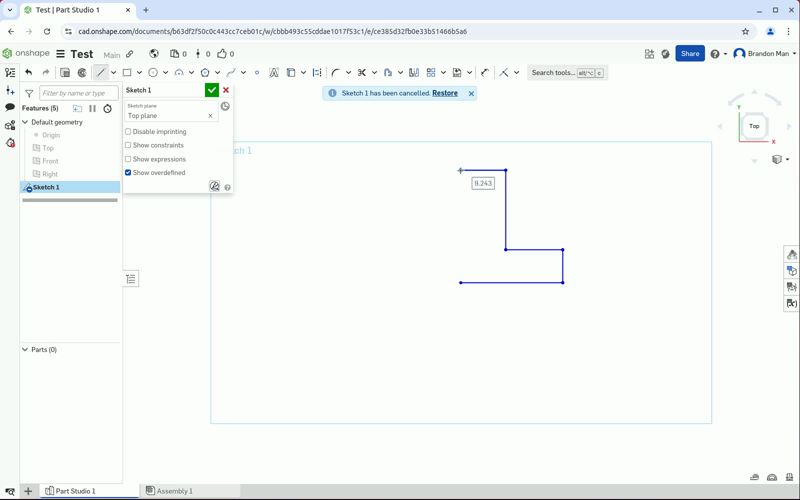
mouse_move(460, 282)
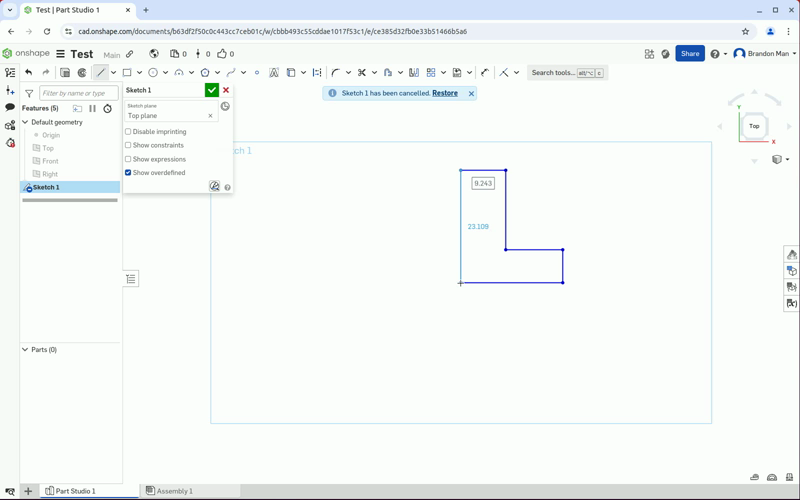
key_up(shift)
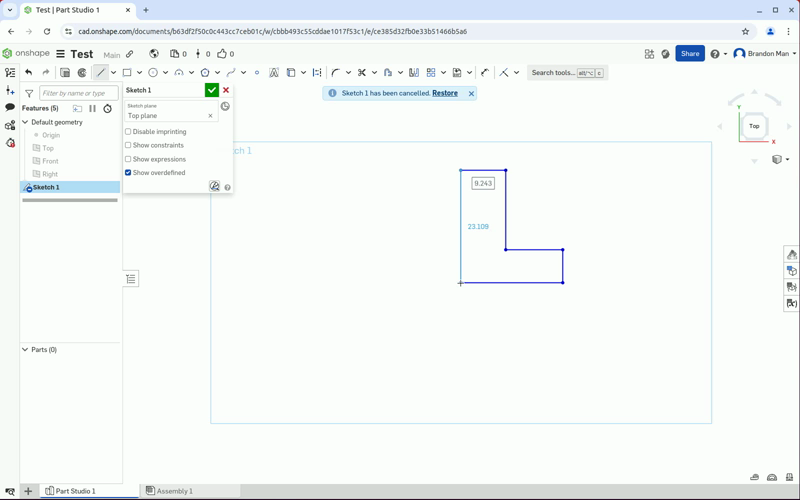
click(460, 282)
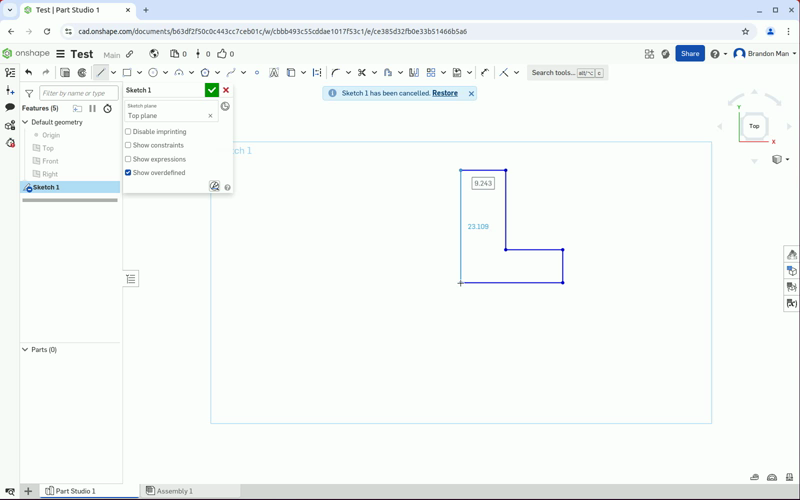
key(esc)
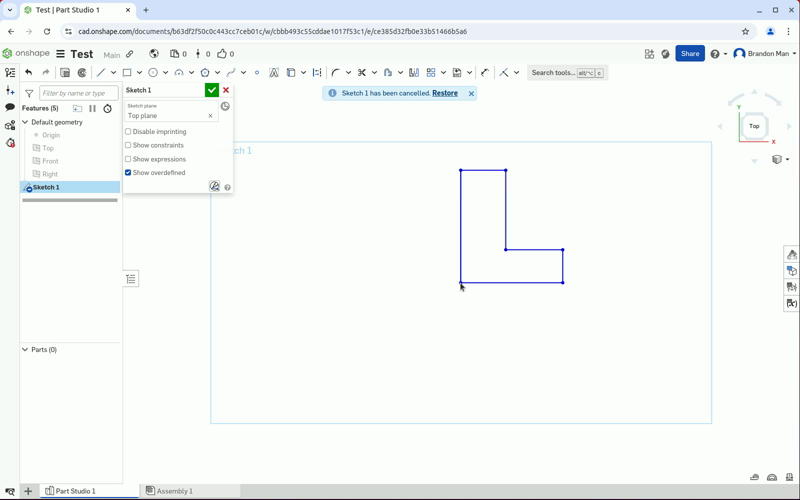
mouse_move(498, 257)
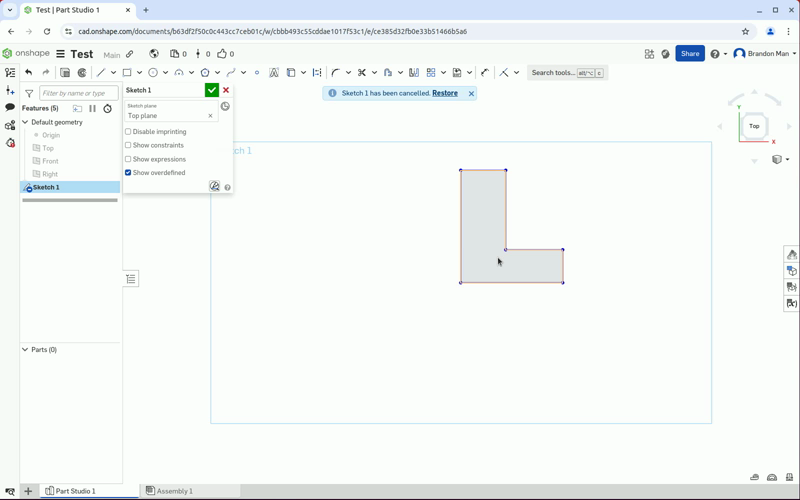
click(498, 257)
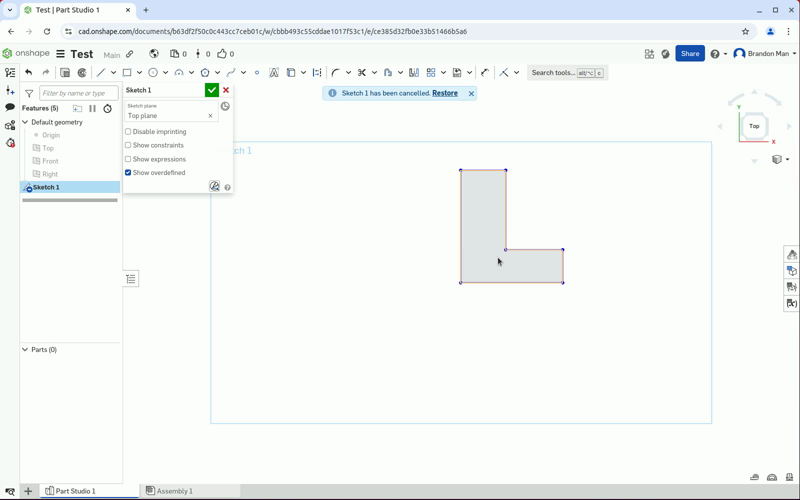
mouse_move(73, 352)
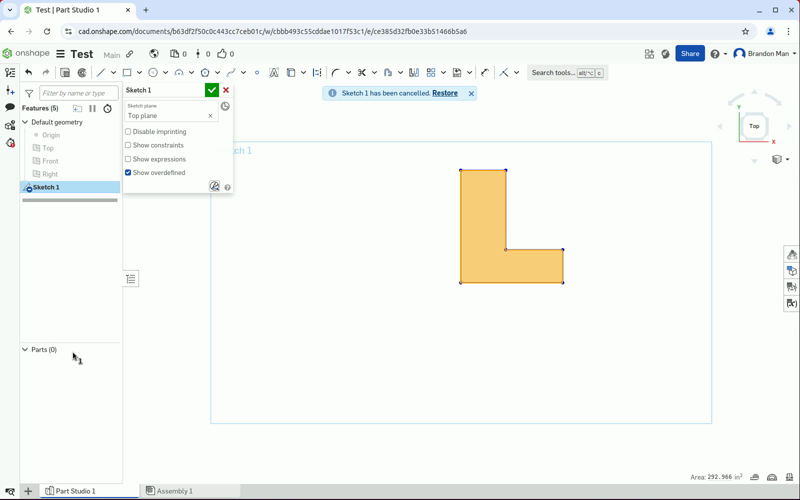
key(shift+y)
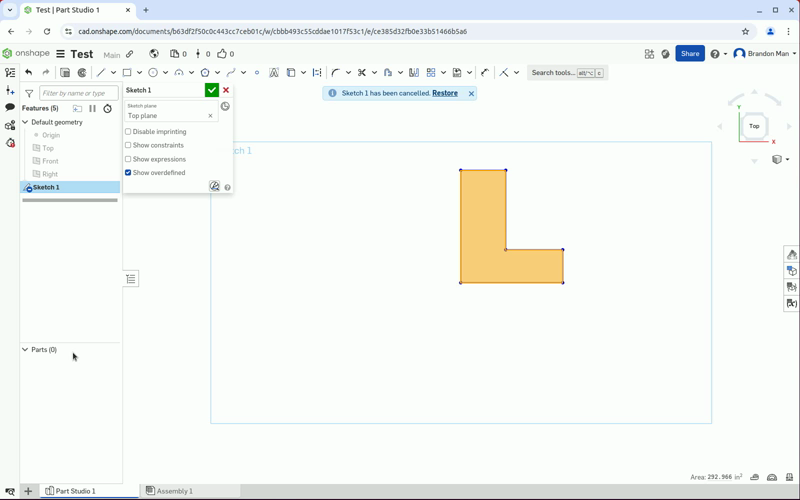
key(shift+e)
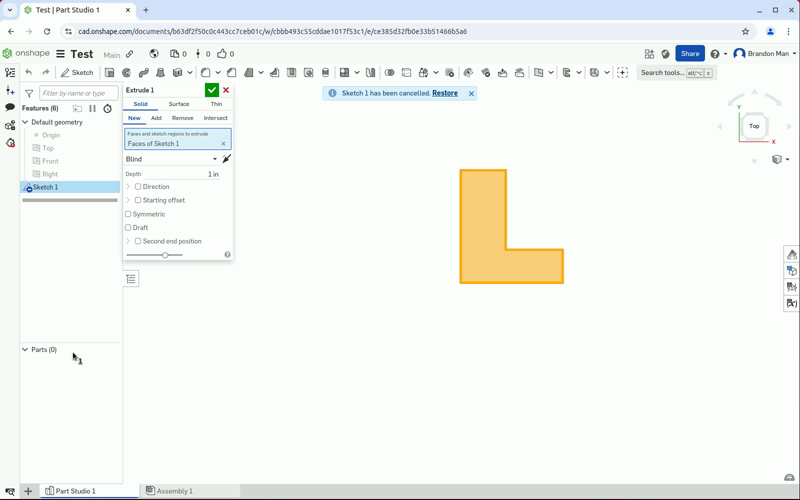
mouse_move(143, 106)
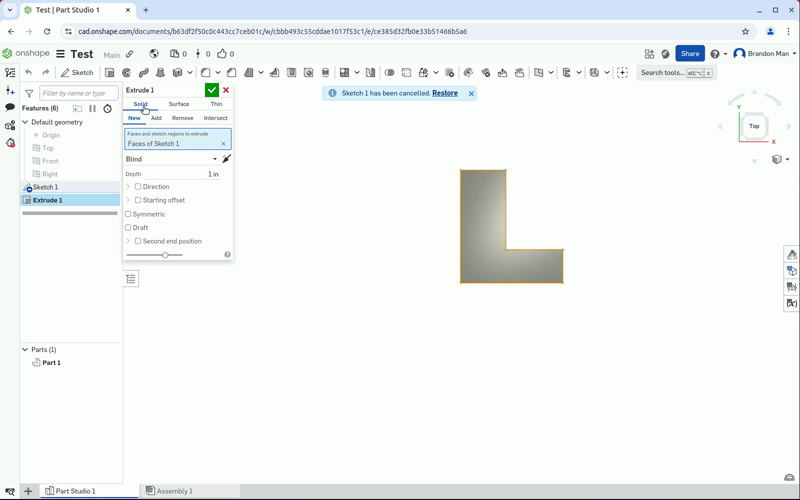
click(143, 106)
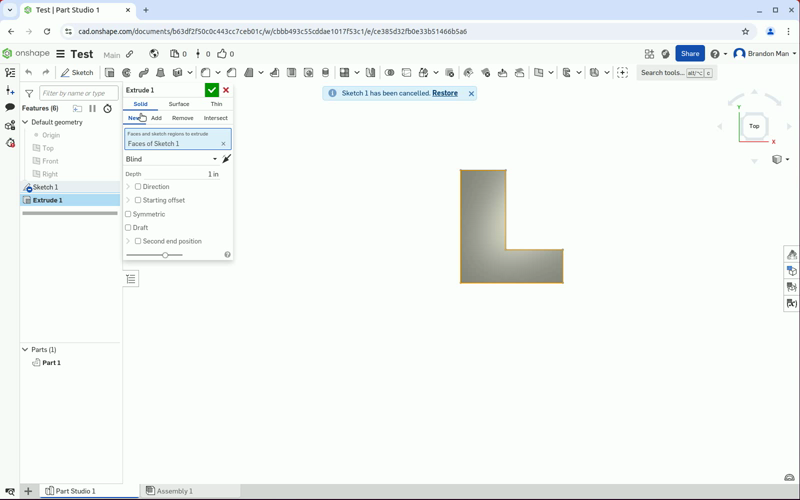
mouse_move(137, 120)
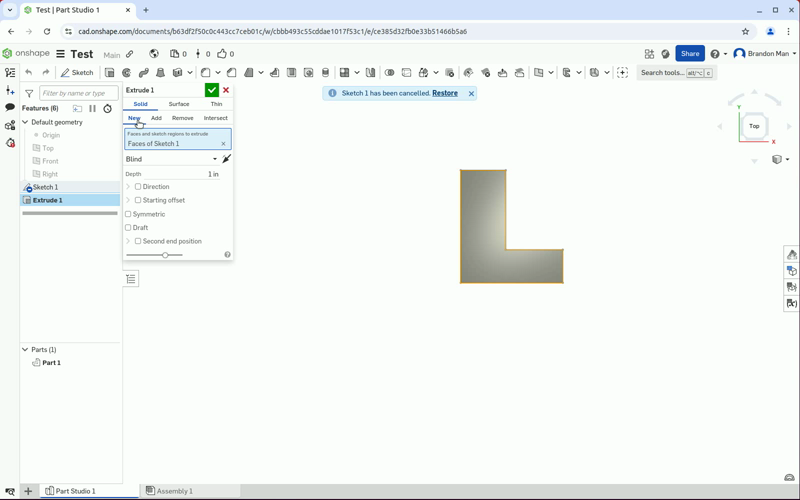
click(137, 120)
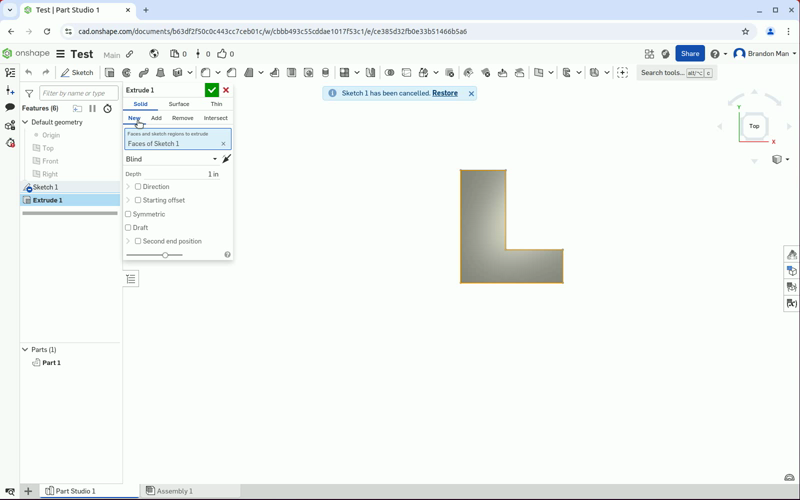
key(tab, 4)
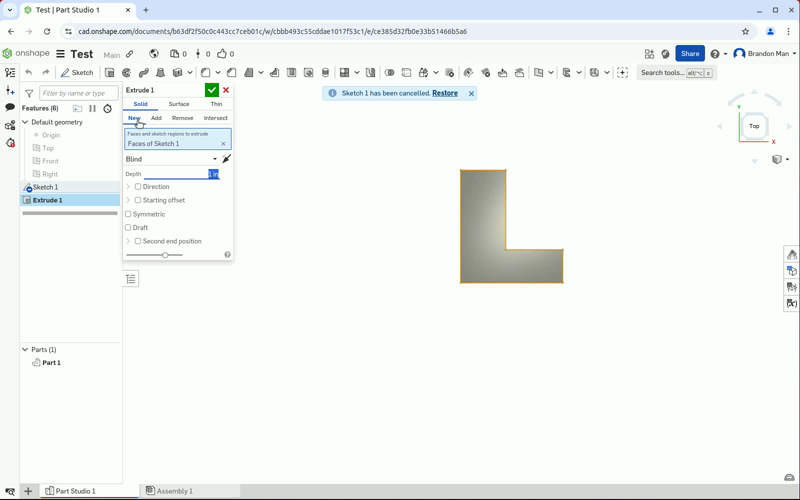
text(0.241)
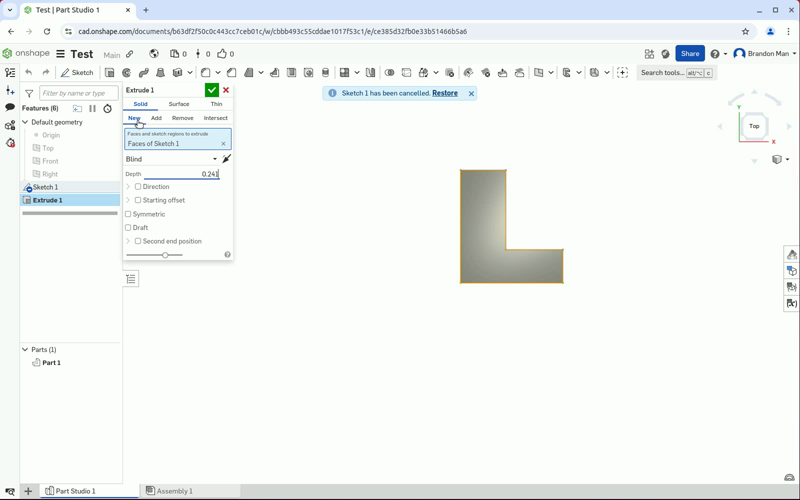
key(enter)
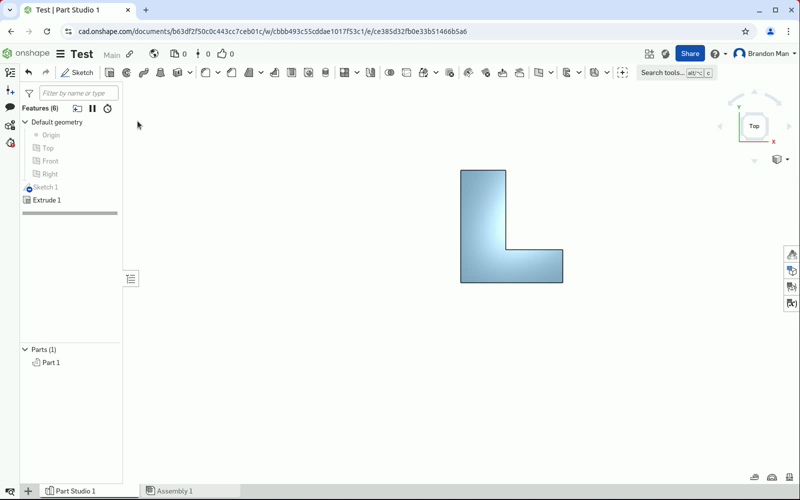
key(shift+h)
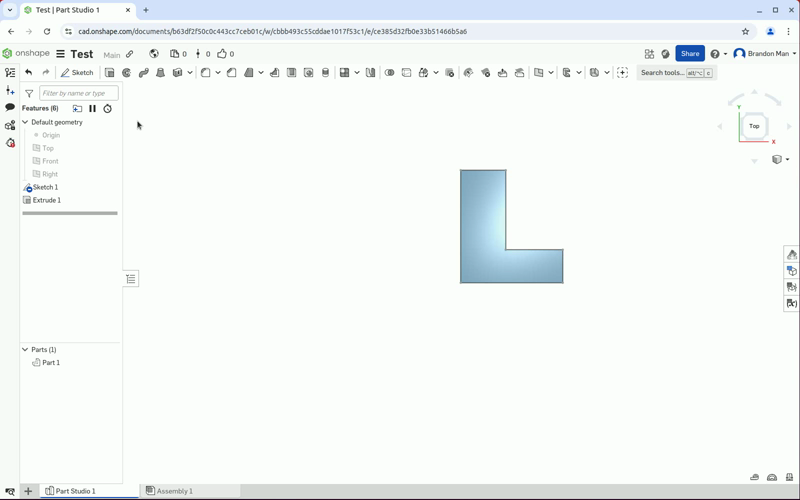
key(shift+h)
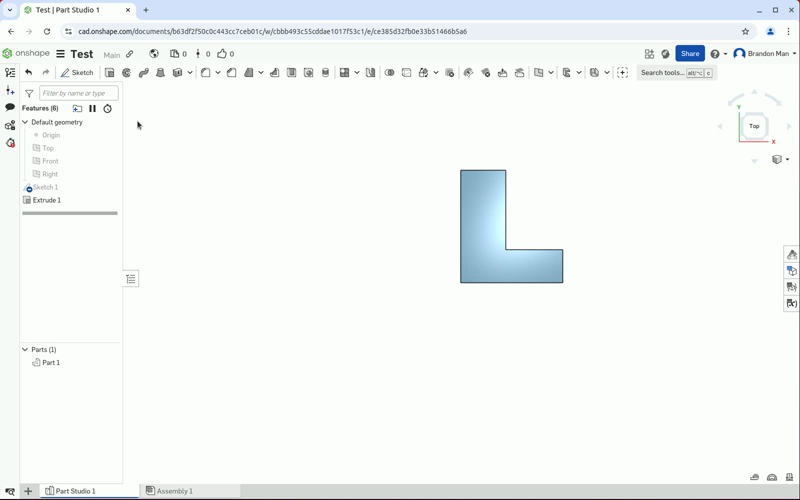
mouse_move(73, 189)
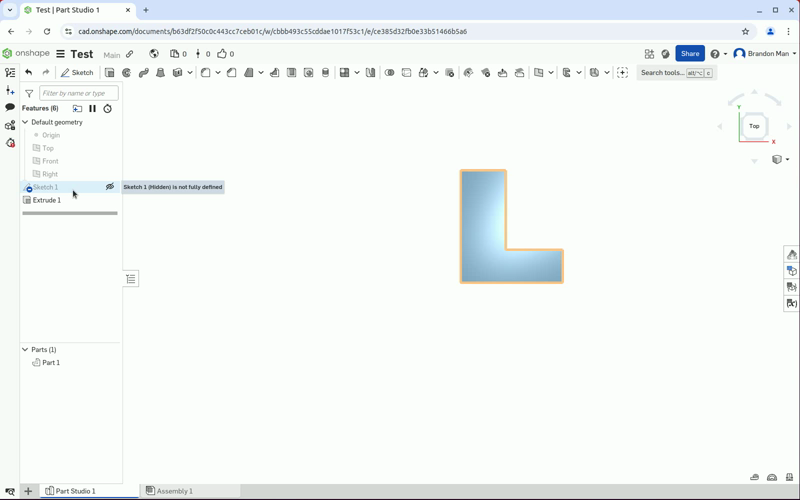
click(73, 189)
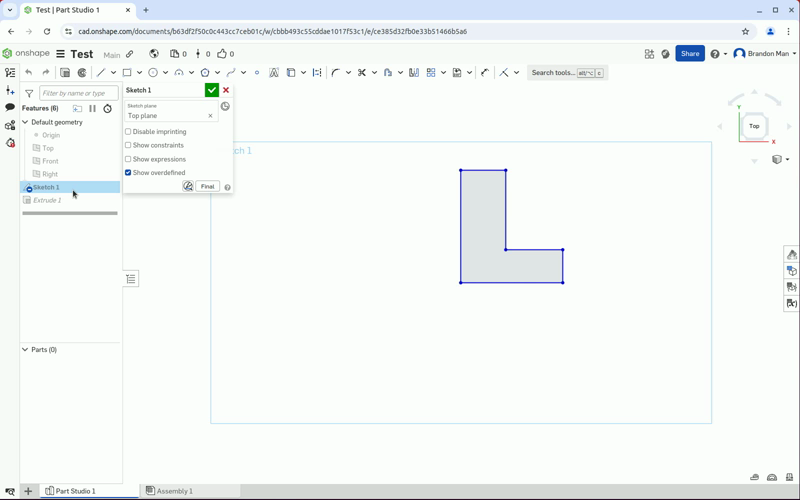
mouse_move(229, 92)
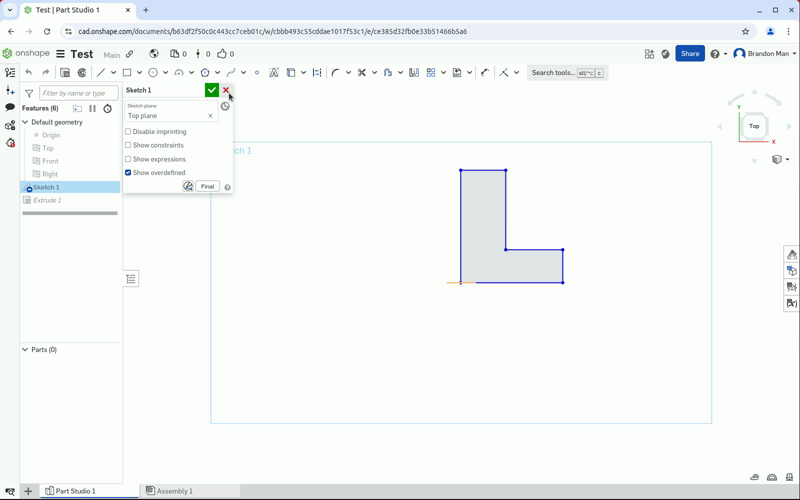
click(229, 92)
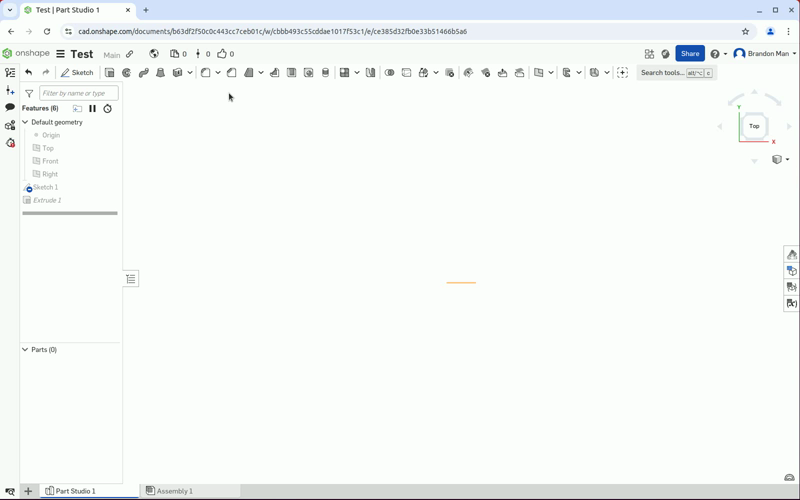
mouse_move(541, 75)
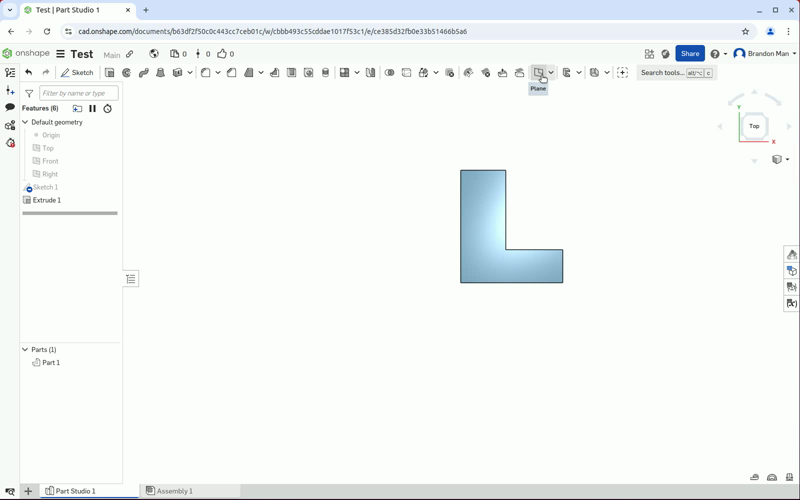
click(541, 75)
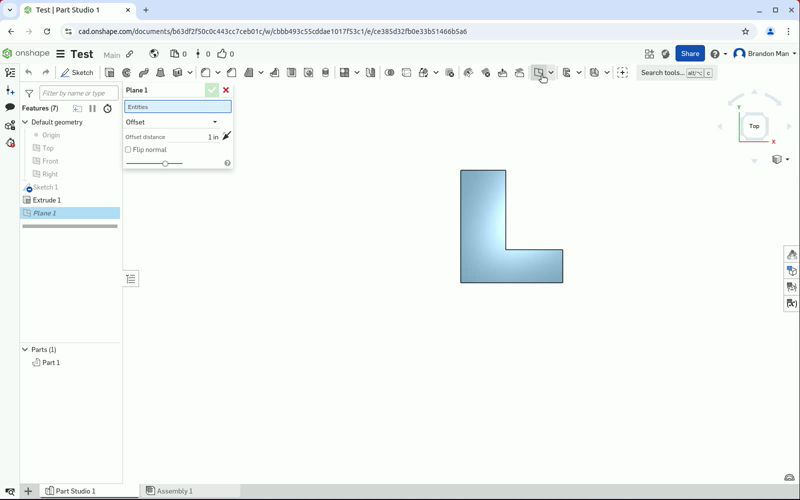
mouse_move(73, 150)
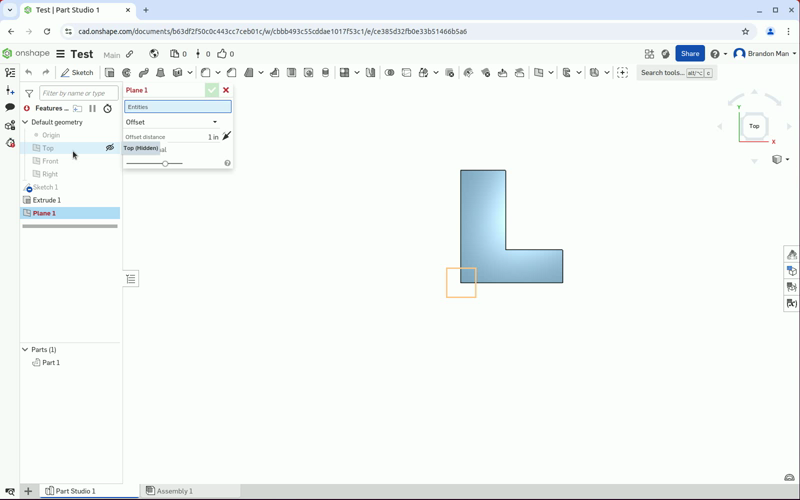
click(73, 150)
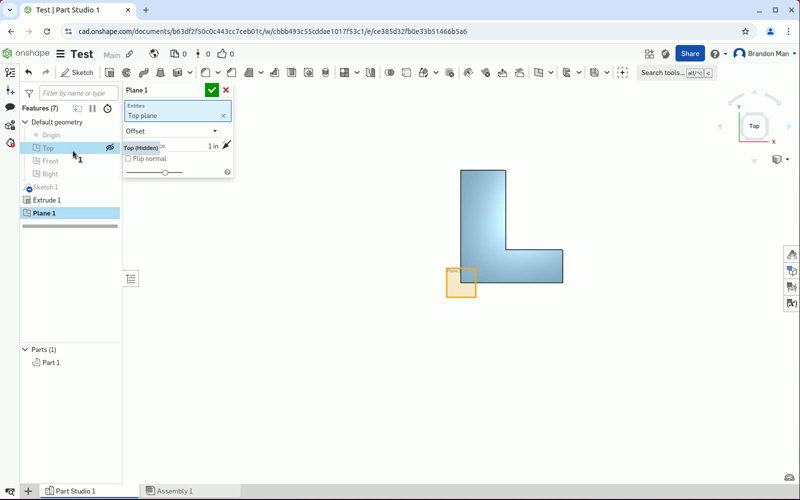
key(tab, 2)
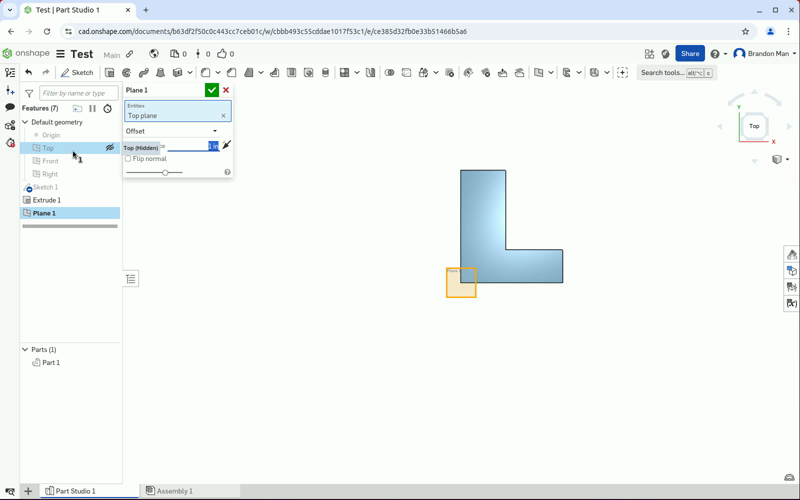
text(0.246)
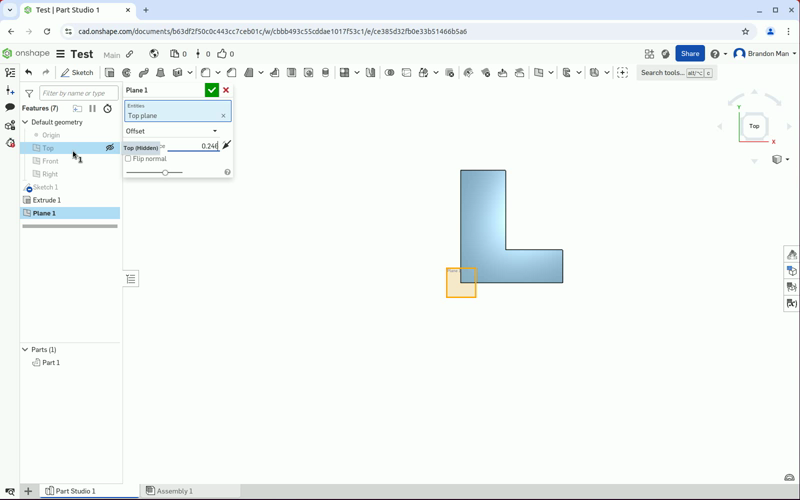
key(enter, 2)
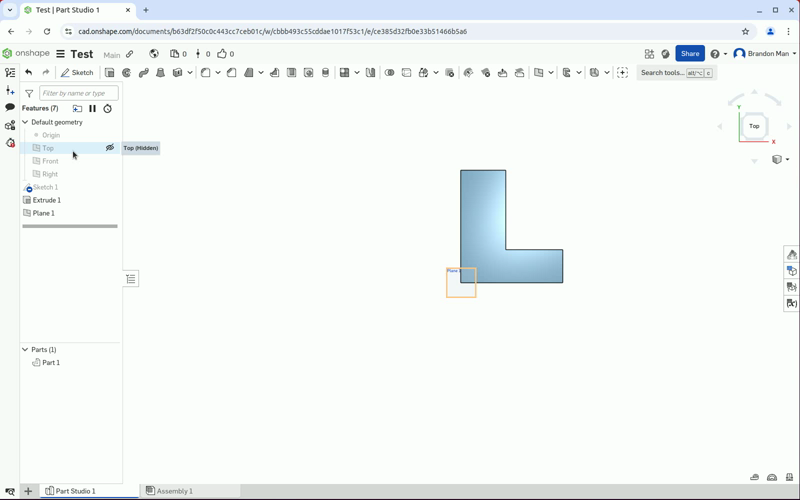
key(shift+s)
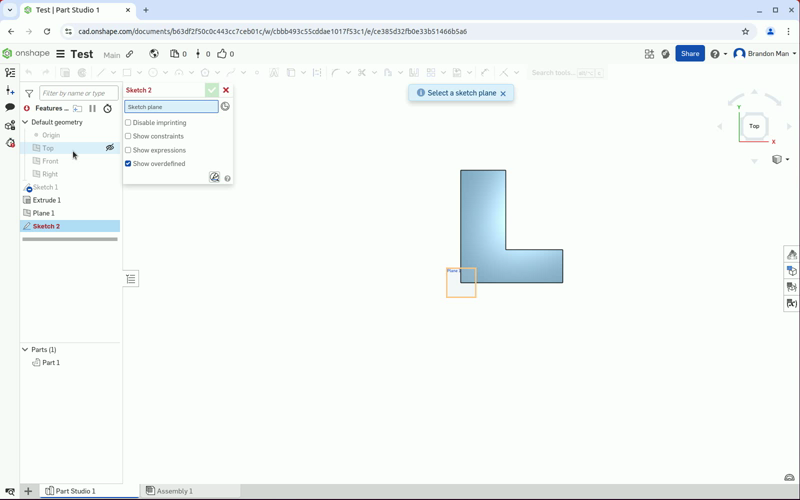
mouse_move(73, 215)
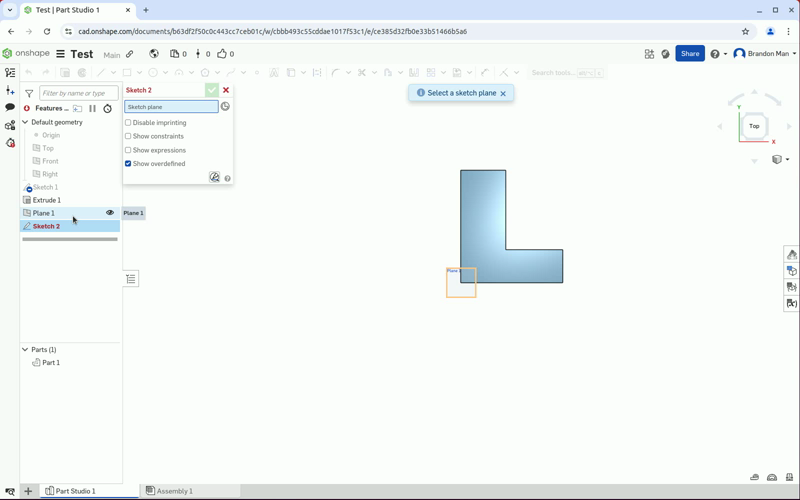
click(73, 215)
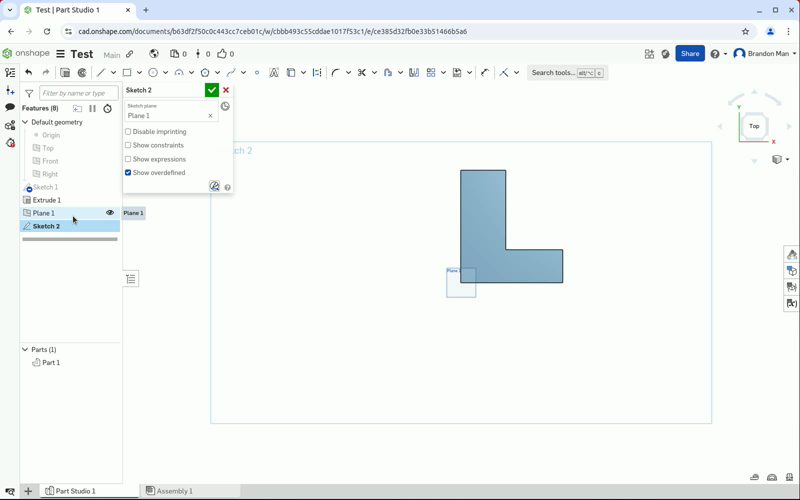
mouse_move(73, 352)
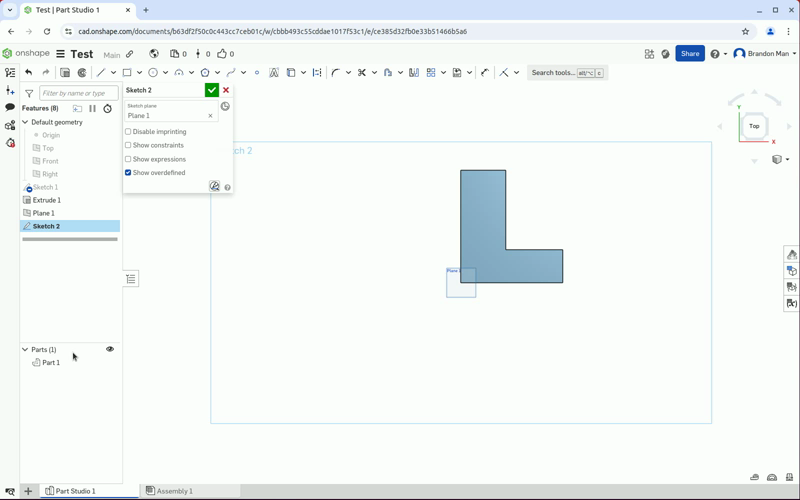
key(y)
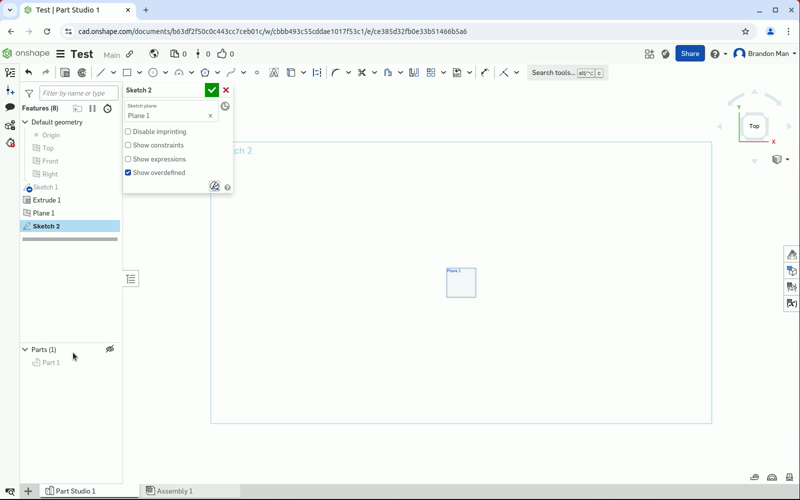
key(l)
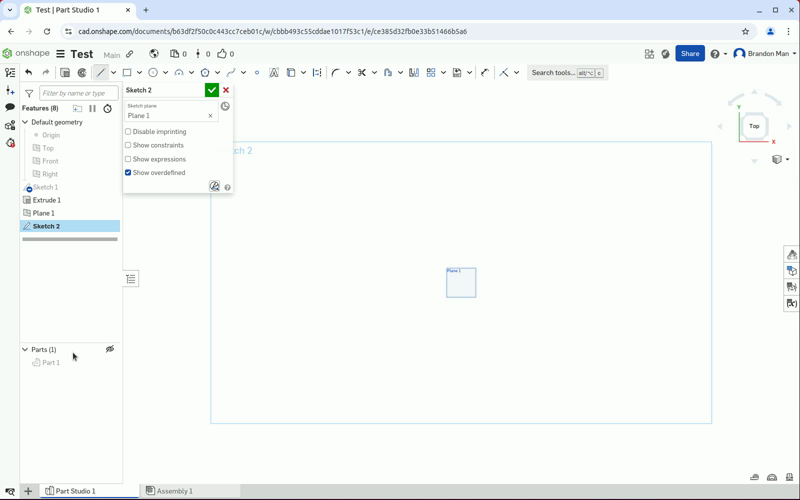
key_down(shift)
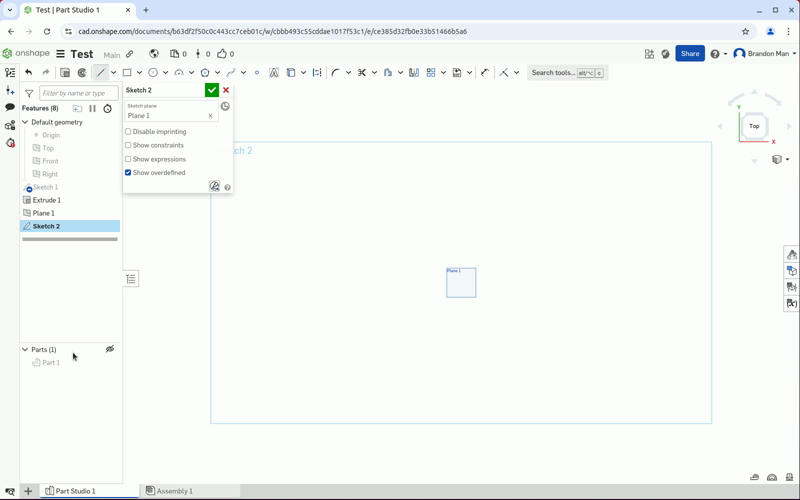
mouse_move(466, 243)
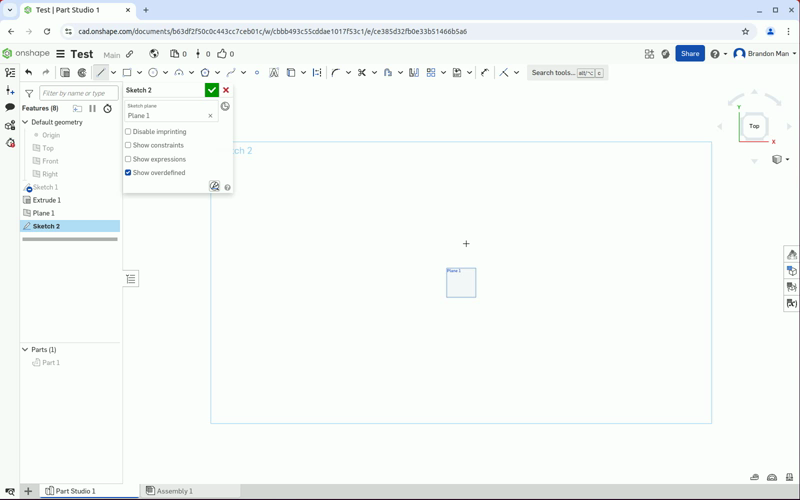
click(466, 243)
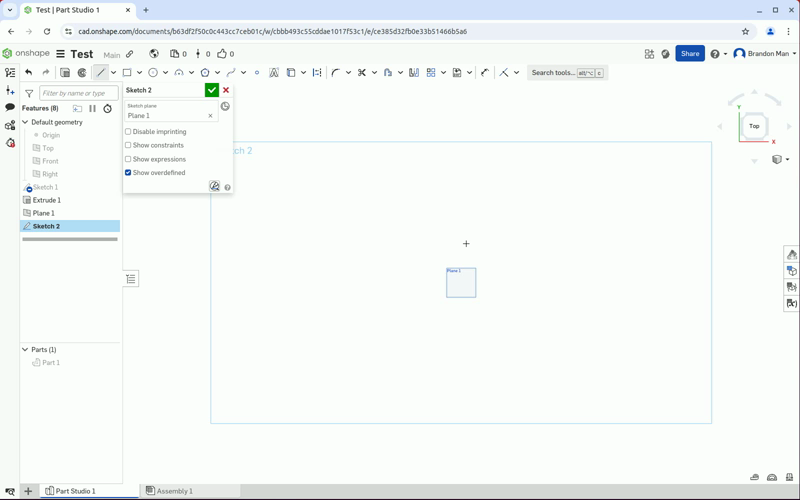
key_up(shift)
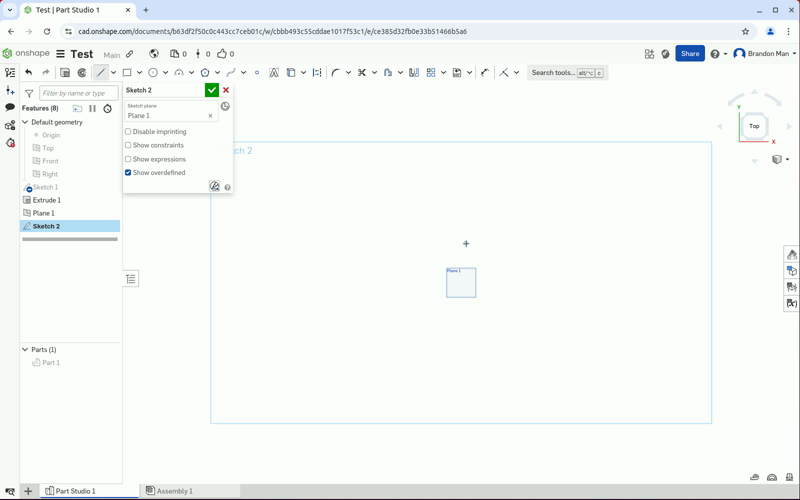
key_down(shift)
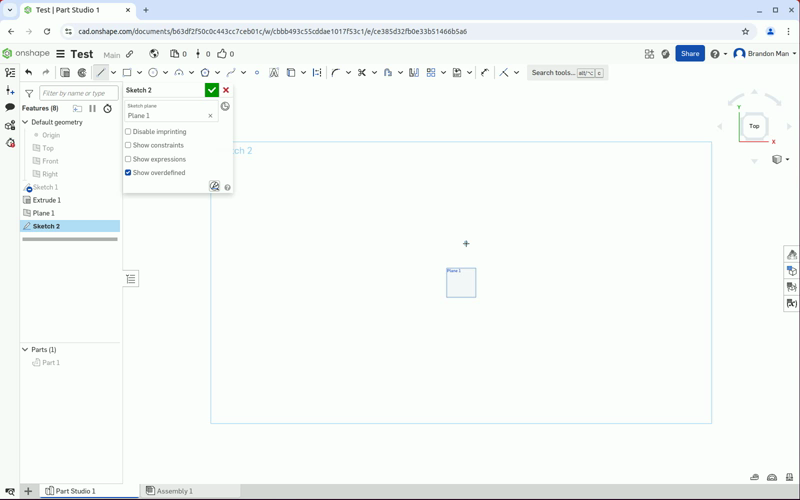
mouse_move(496, 243)
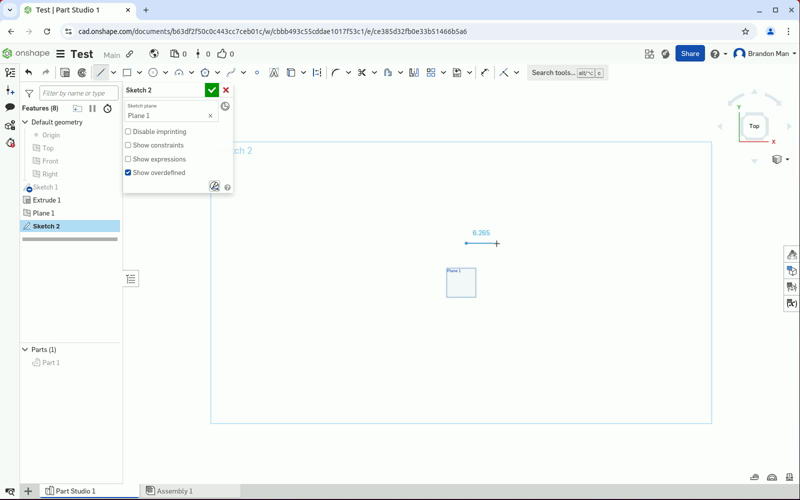
mouse_move(501, 243)
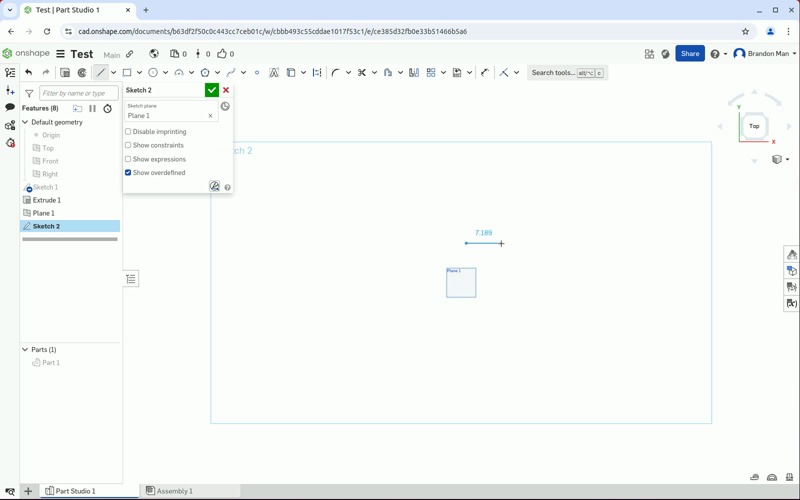
click(501, 243)
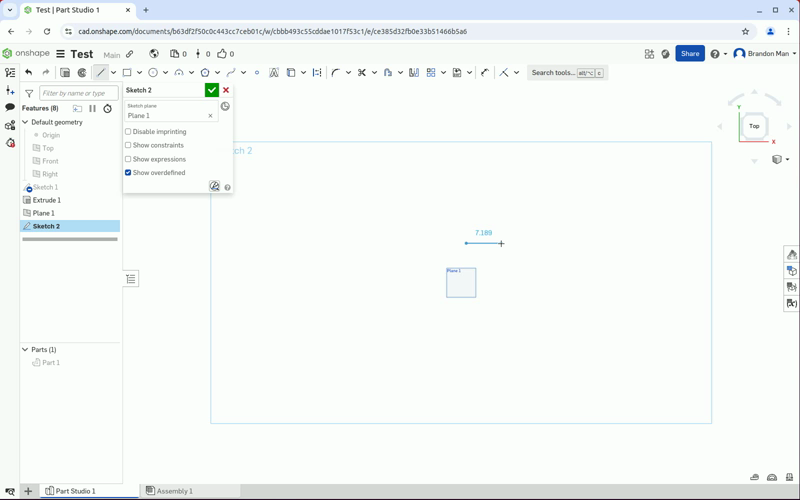
key_up(shift)
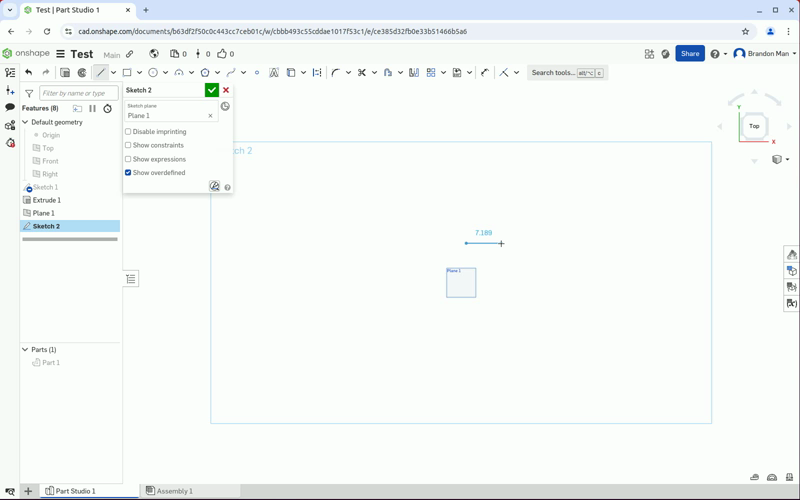
key_down(shift)
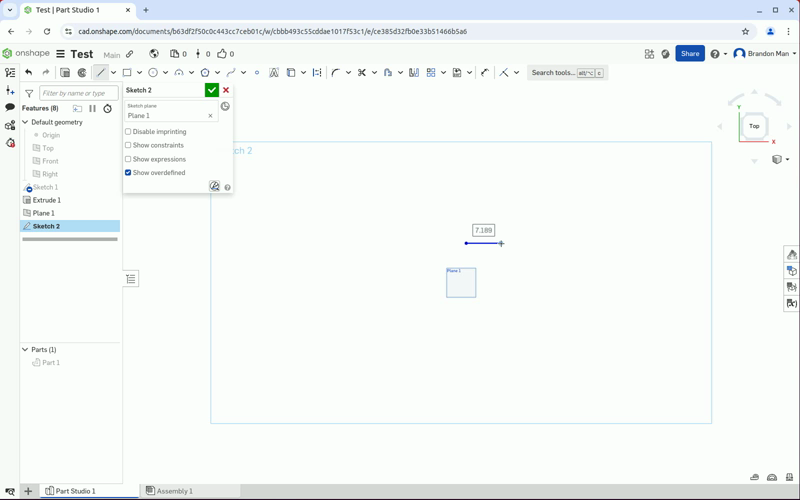
mouse_move(501, 174)
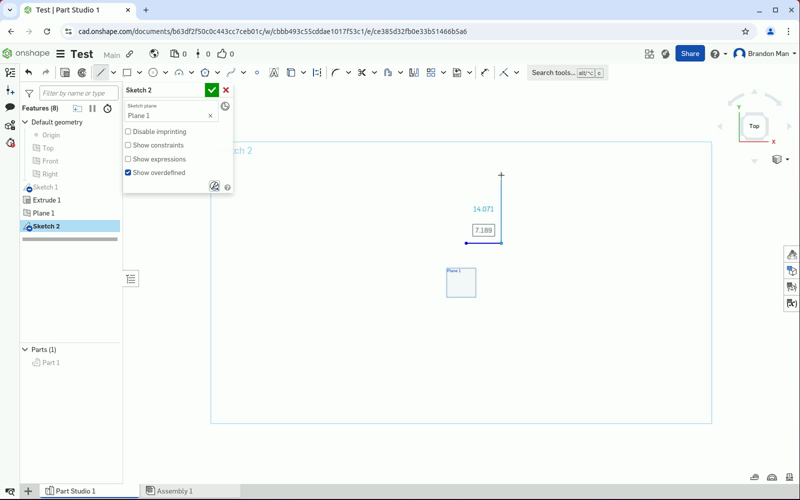
click(501, 174)
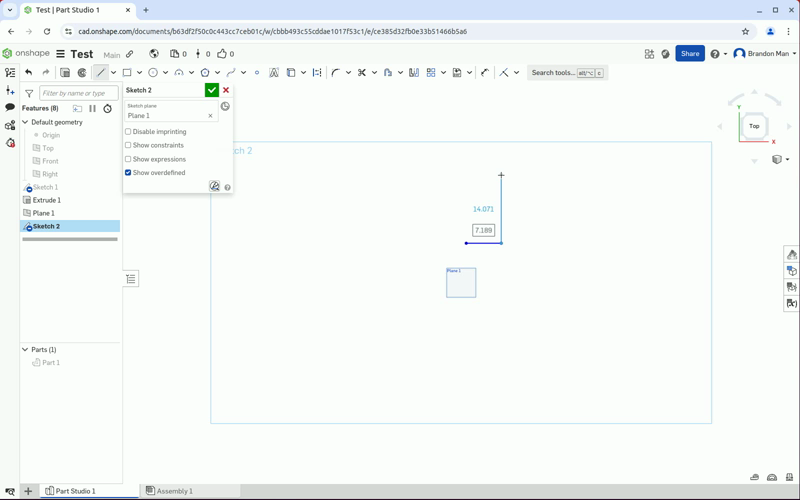
key_up(shift)
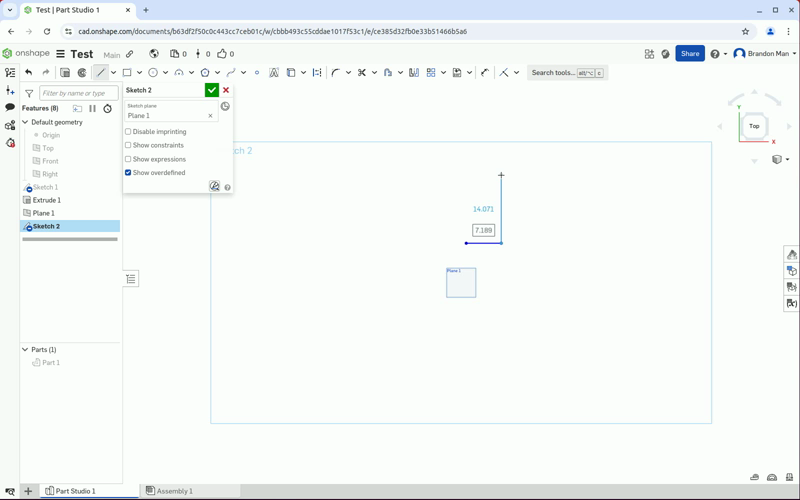
key_down(shift)
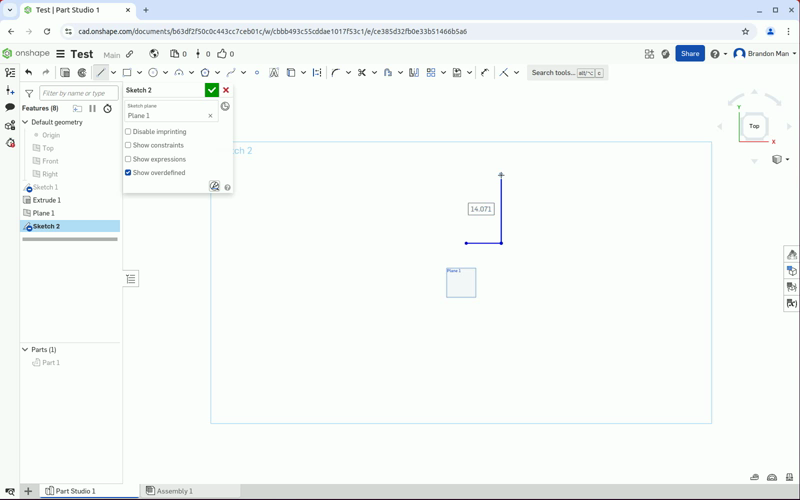
mouse_move(531, 174)
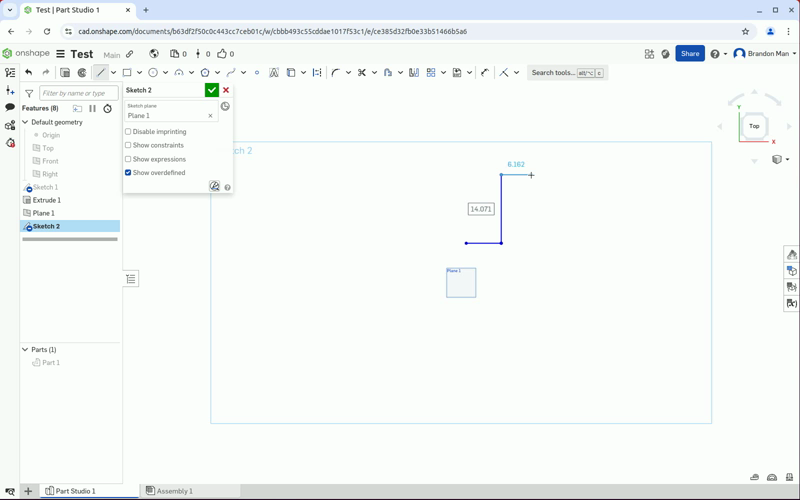
mouse_move(466, 174)
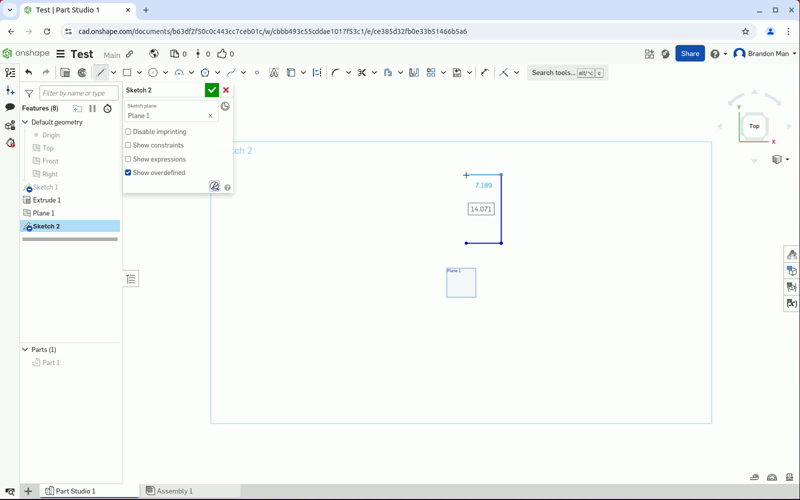
click(466, 174)
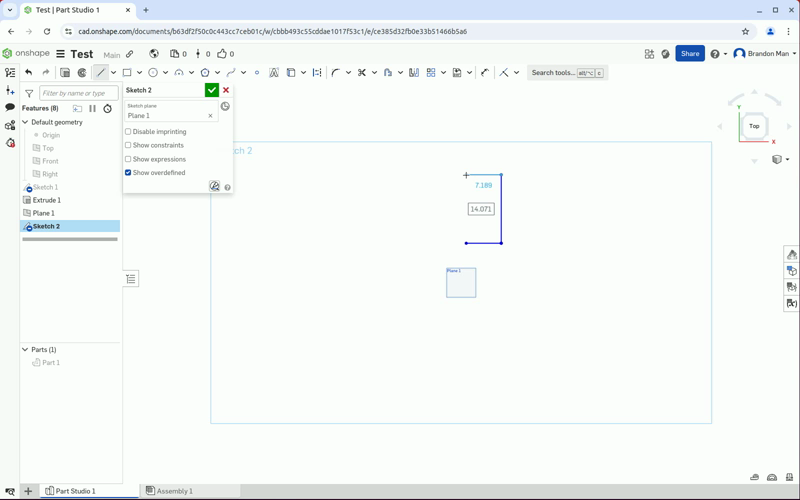
key_up(shift)
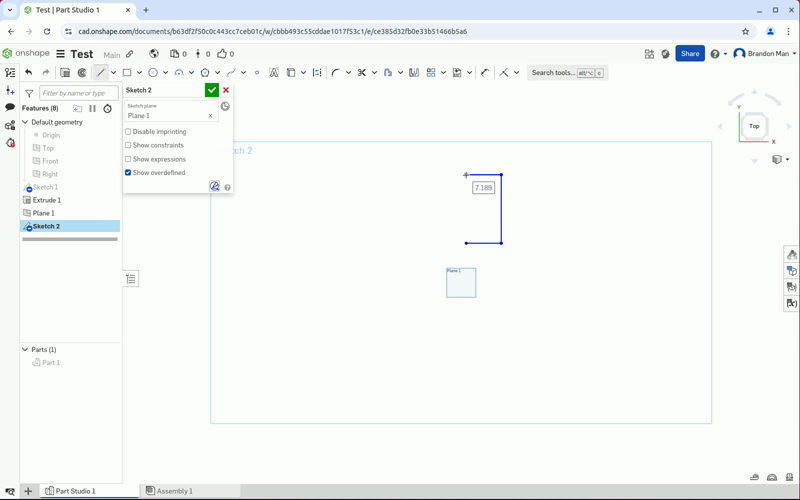
key_down(shift)
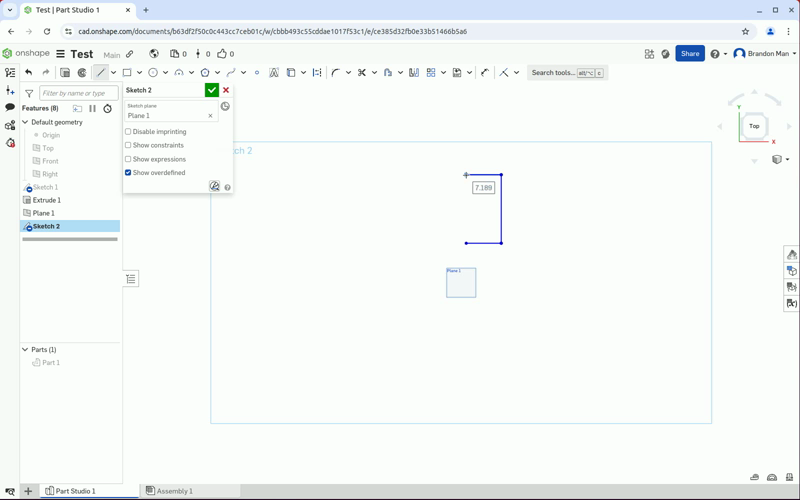
mouse_move(466, 243)
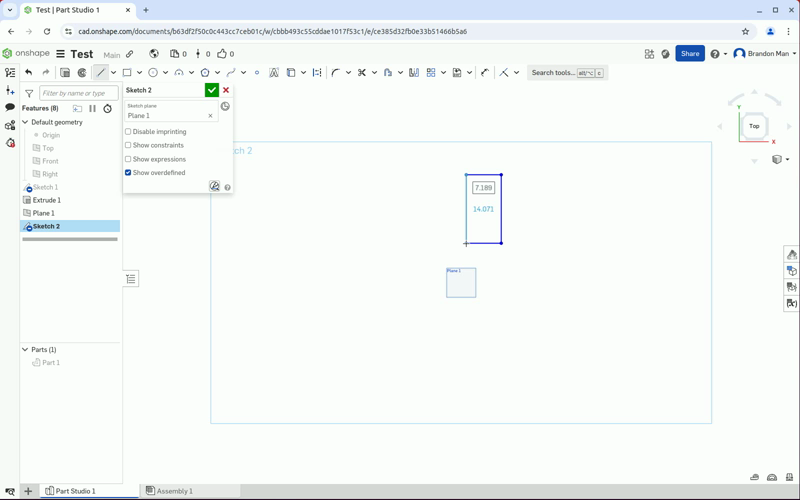
key_up(shift)
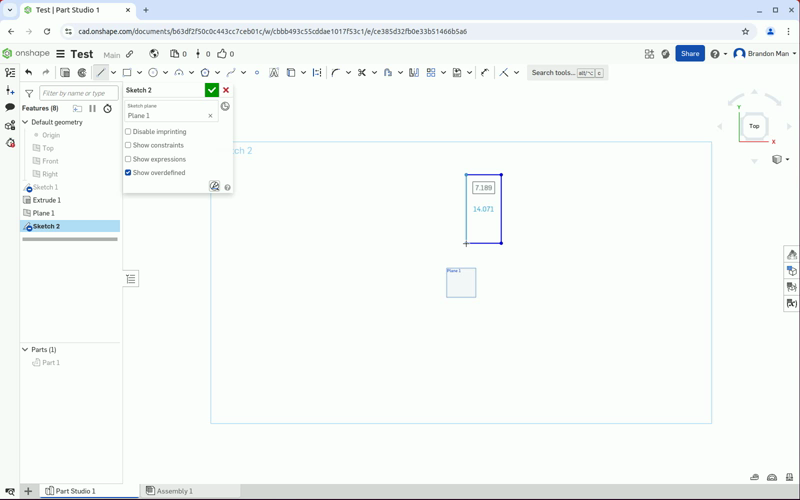
click(466, 243)
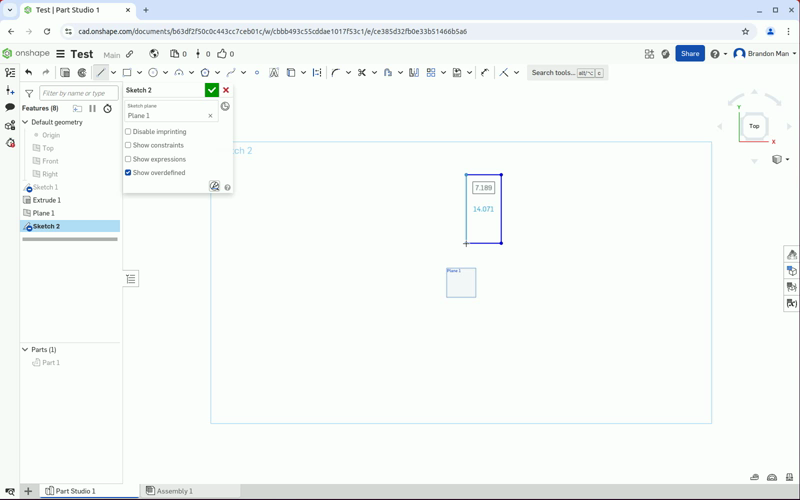
key(esc)
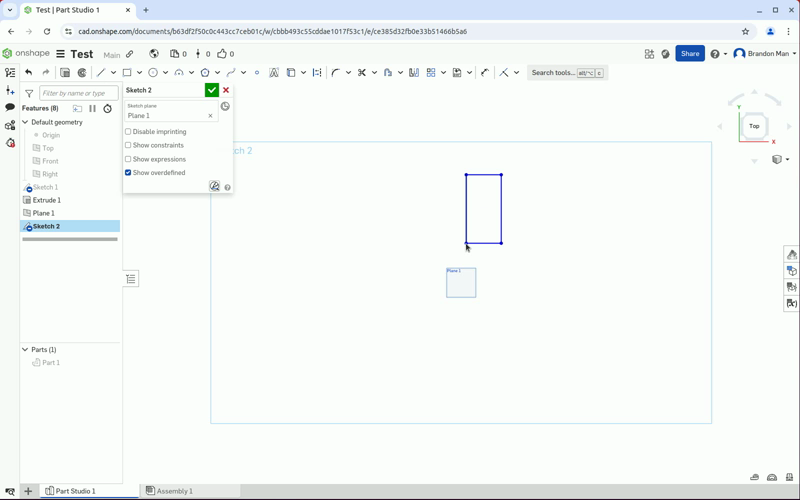
mouse_move(484, 215)
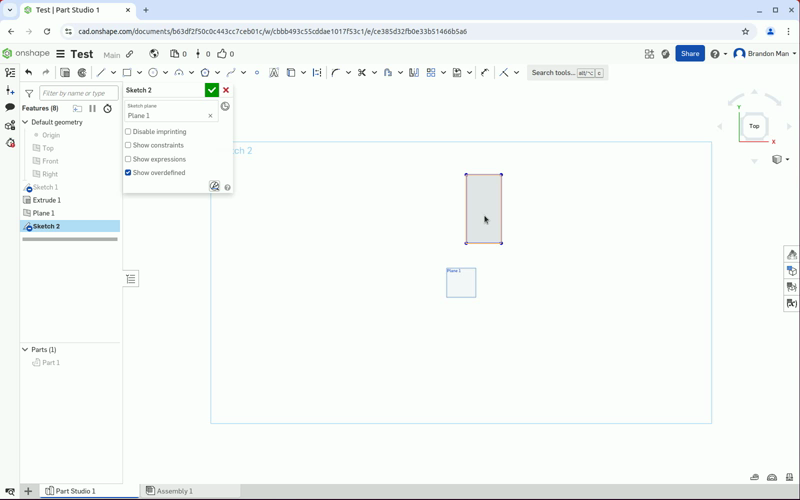
click(484, 215)
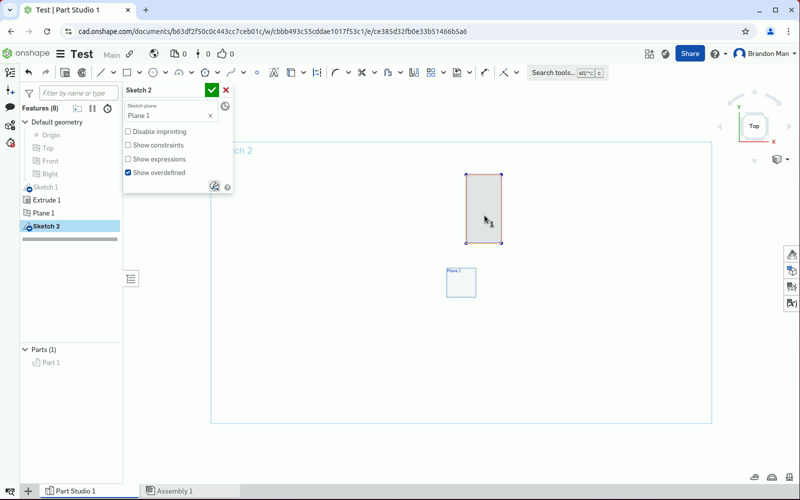
mouse_move(73, 352)
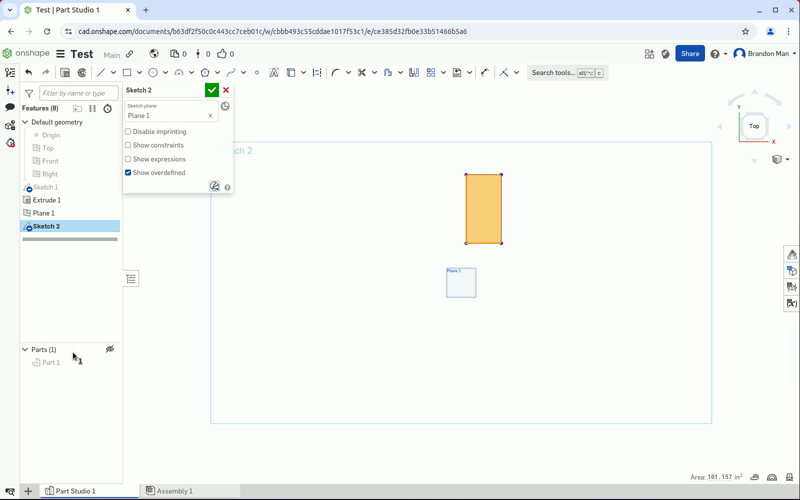
key(shift+y)
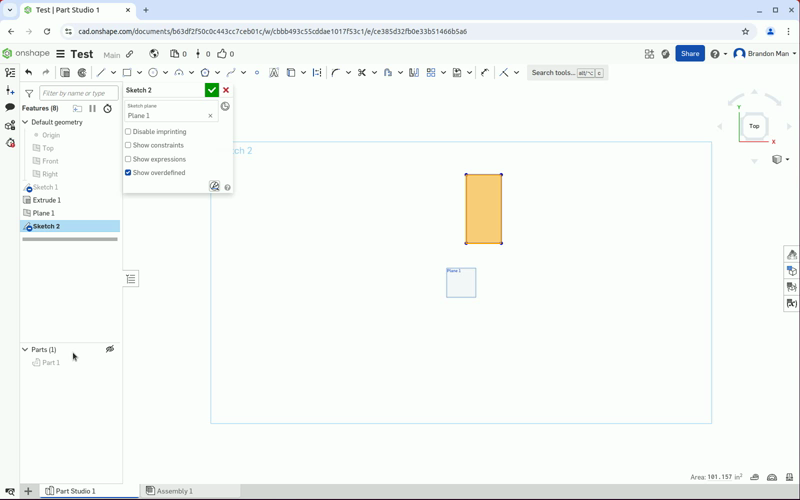
key(shift+e)
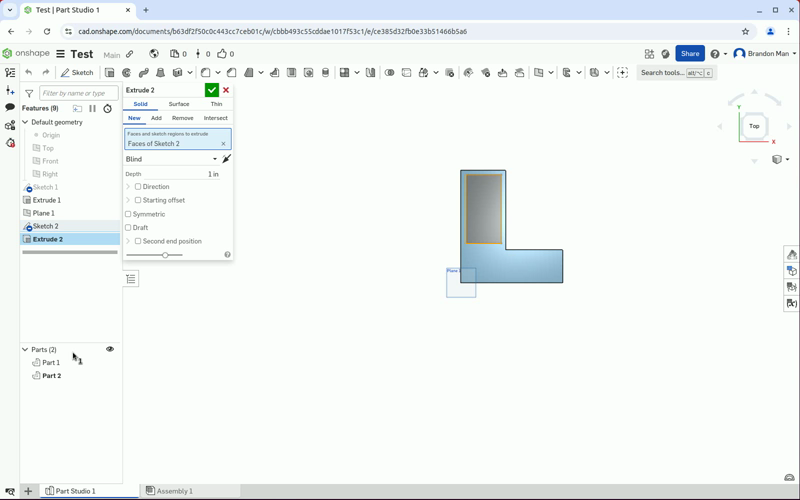
mouse_move(143, 106)
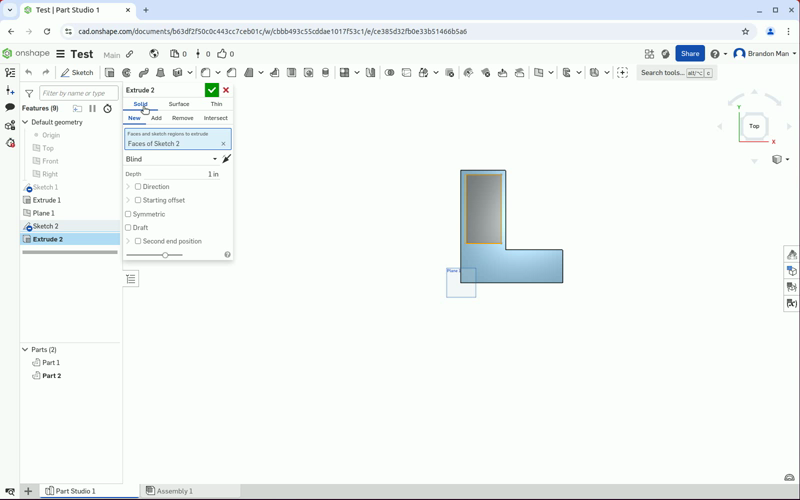
click(143, 106)
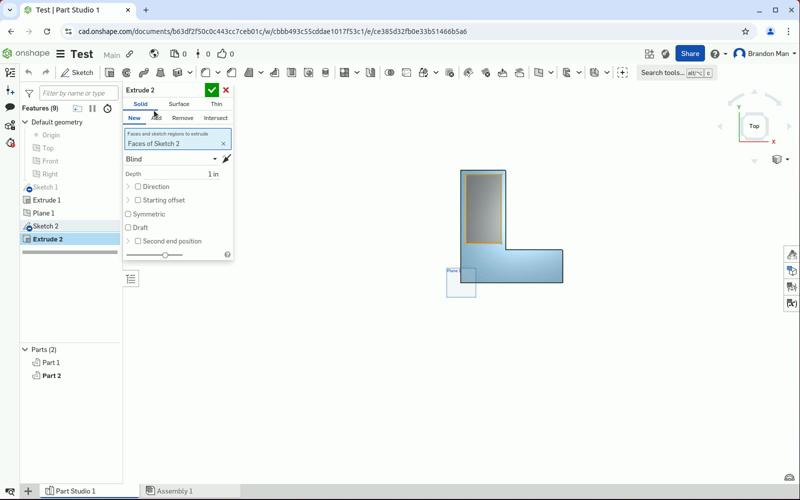
mouse_move(186, 120)
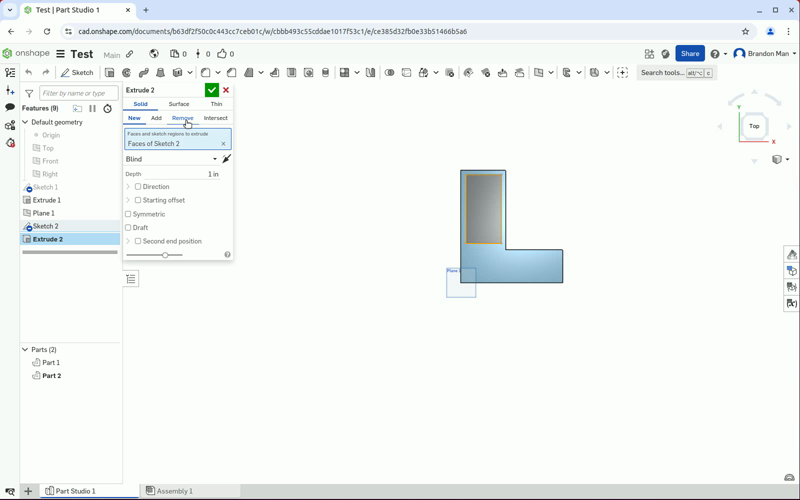
click(186, 120)
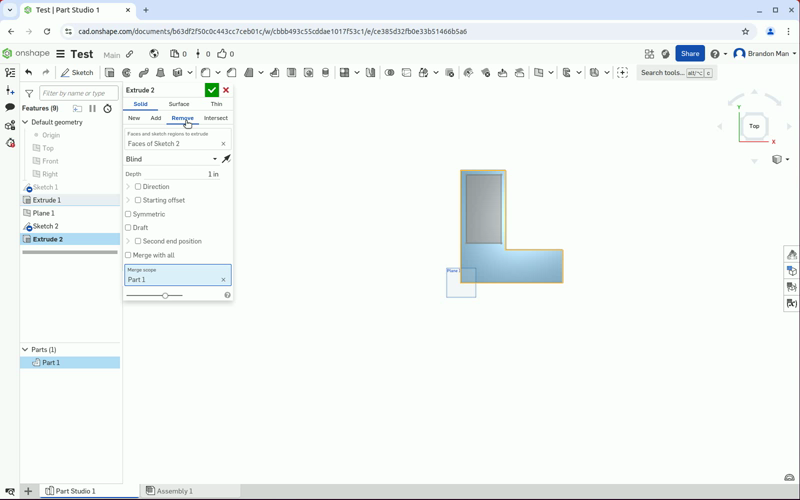
key(tab, 4)
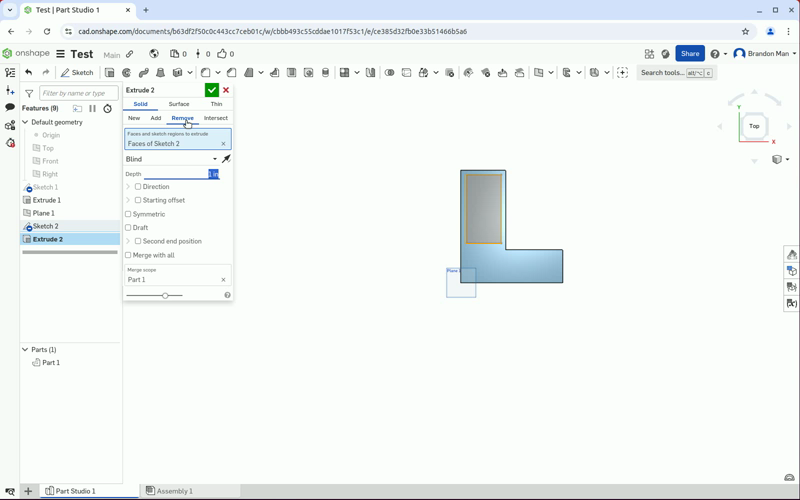
text(0.241)
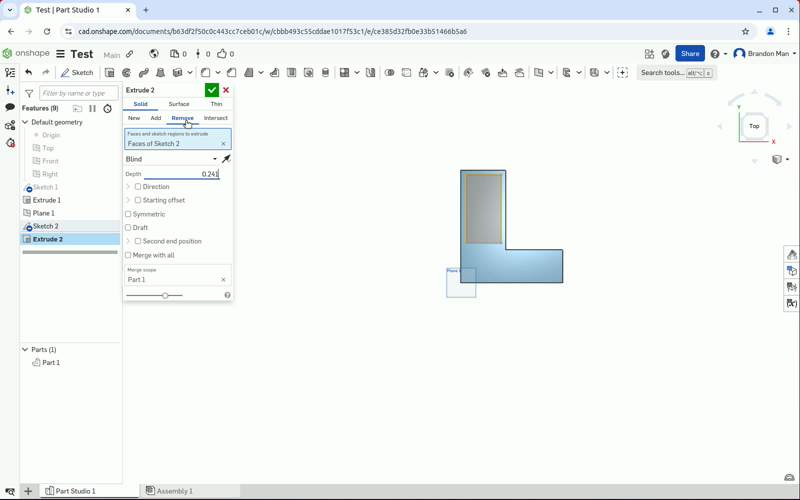
key(tab, 6)
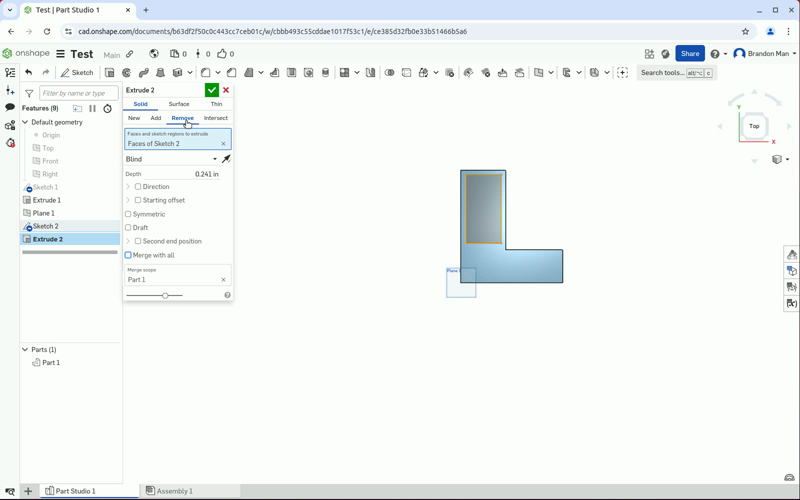
key(space)
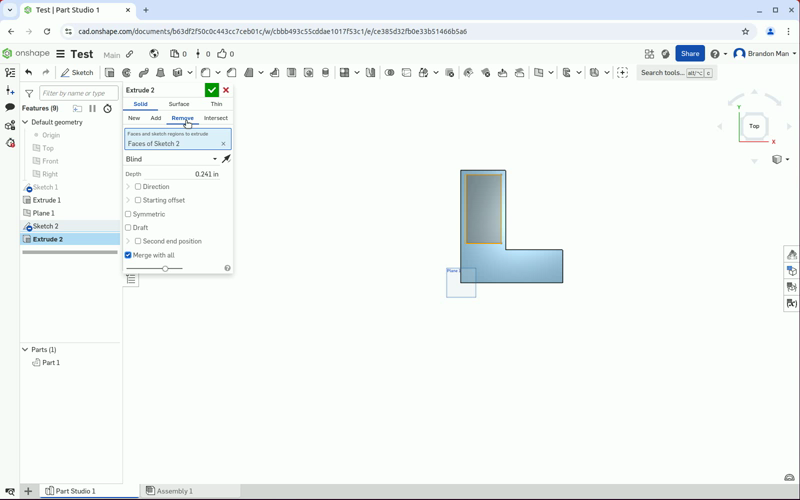
key(enter)
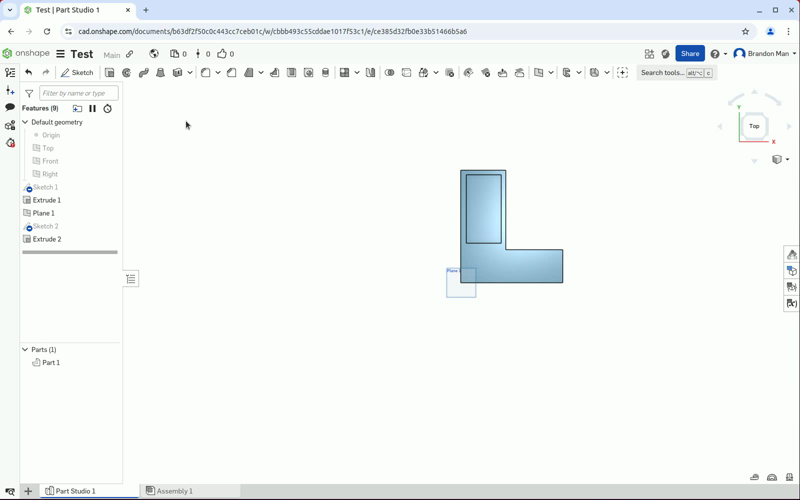
key(shift+h)
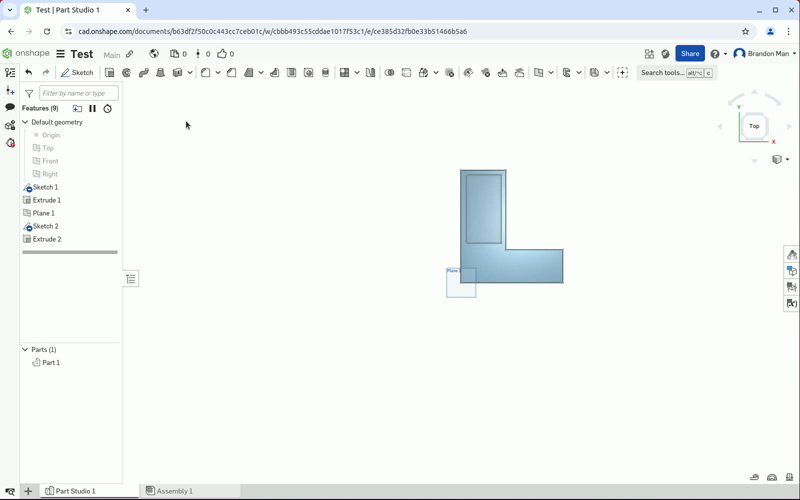
key(shift+h)
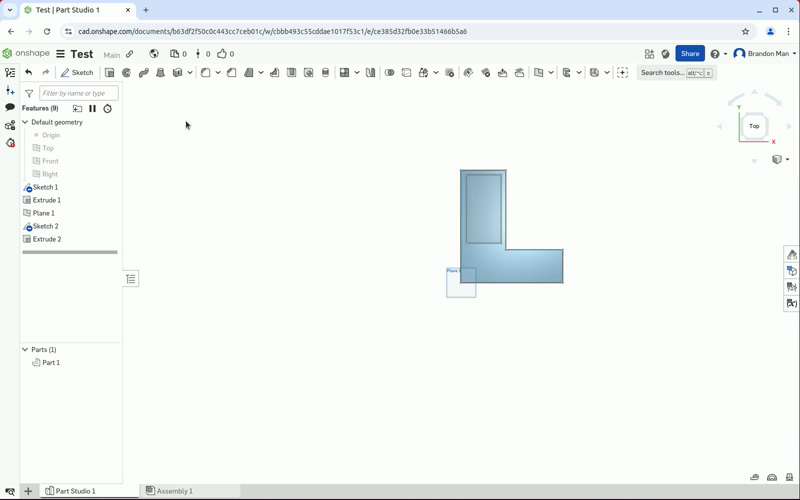
key(shift+7)
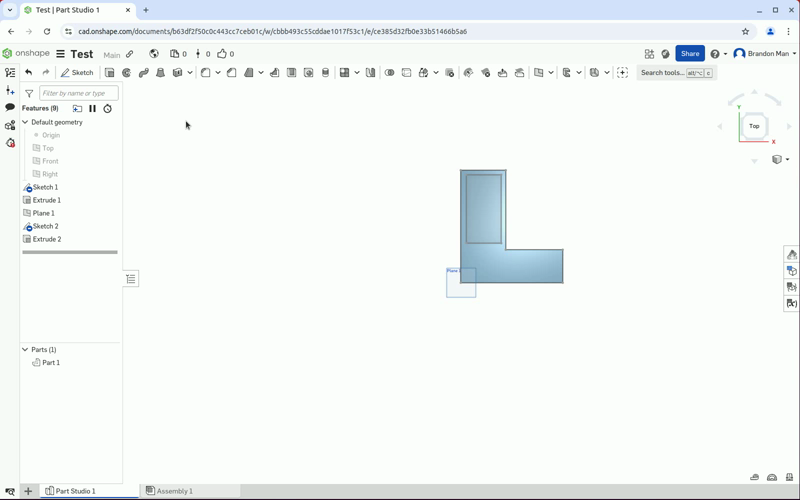
key(up, 3)
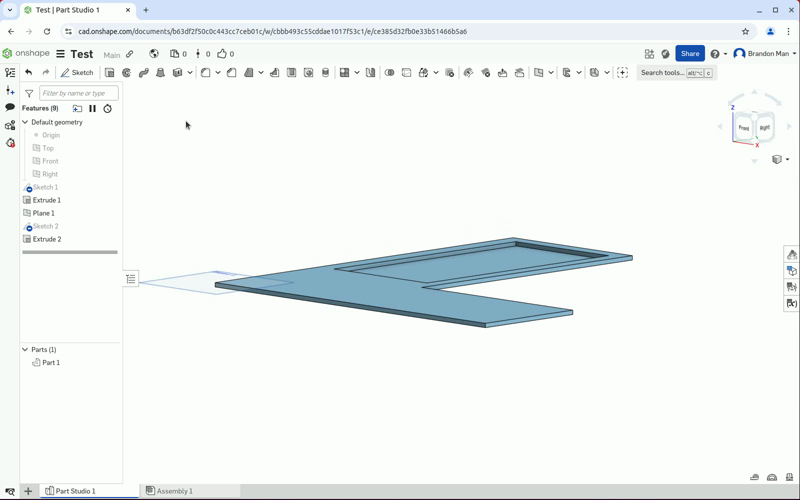
key(left, 3)
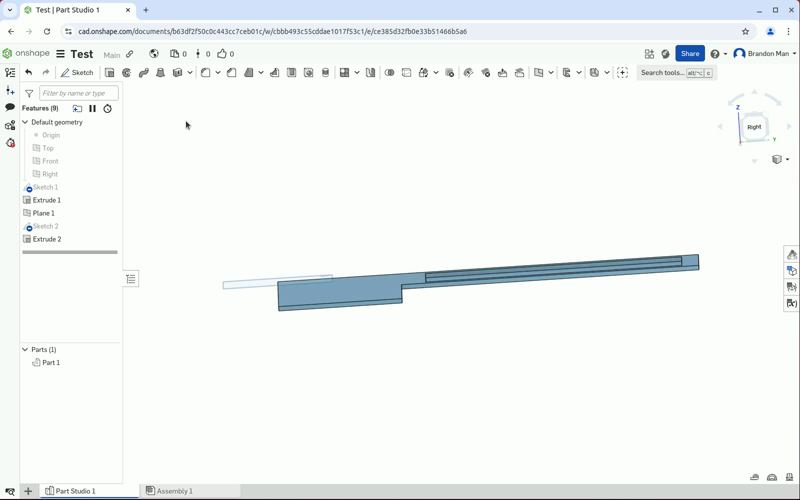
key(right, 3)
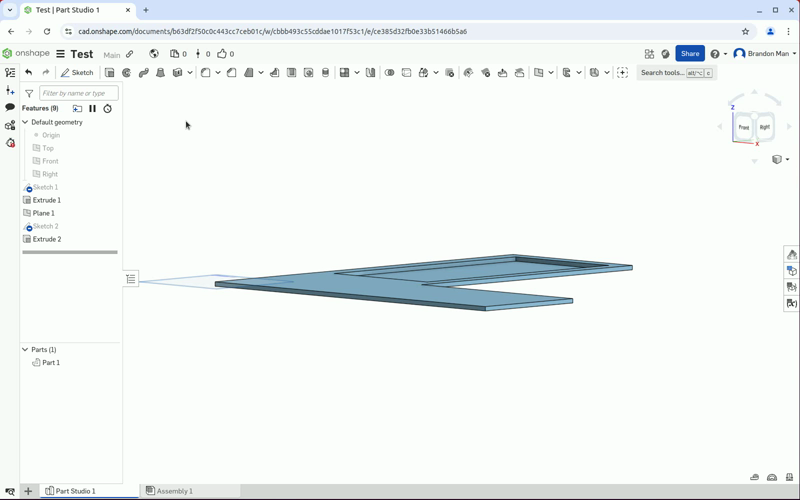
key(down, 3)
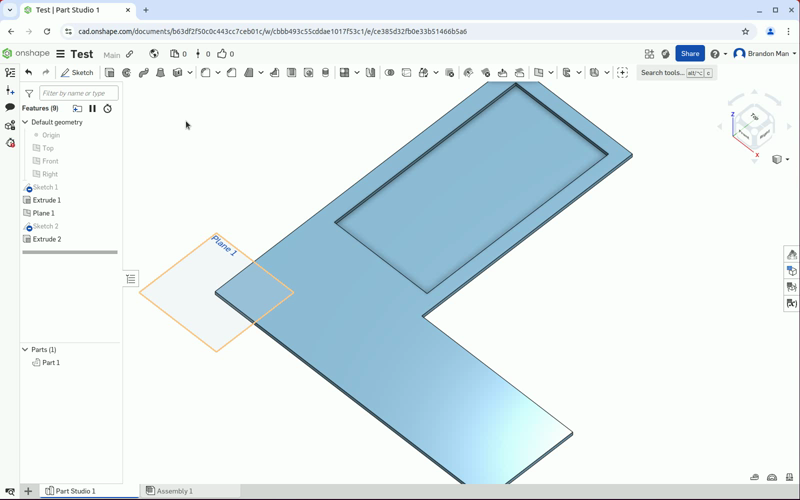
mouse_move(73, 189)
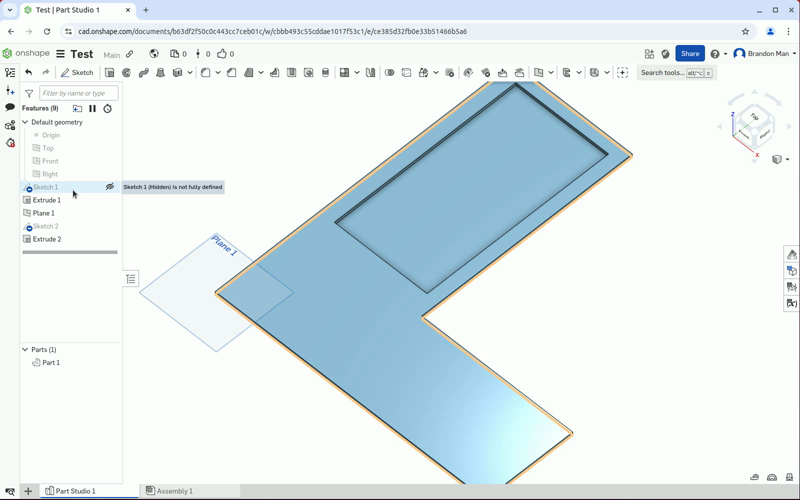
click(73, 189)